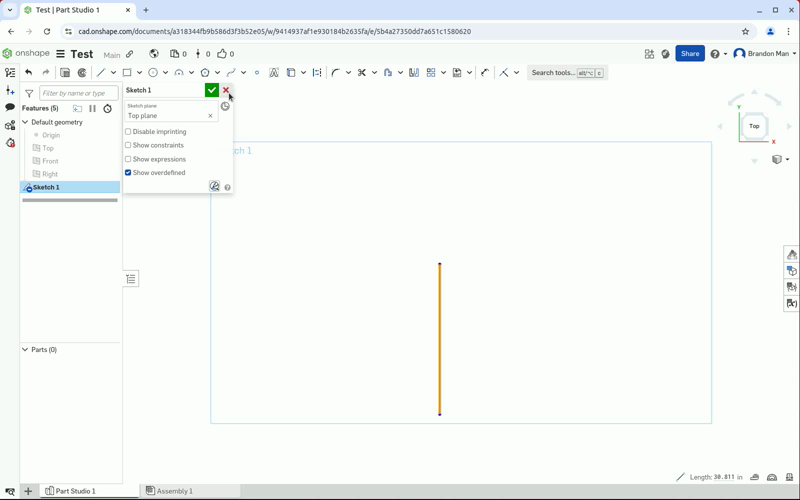
key(shift+h)
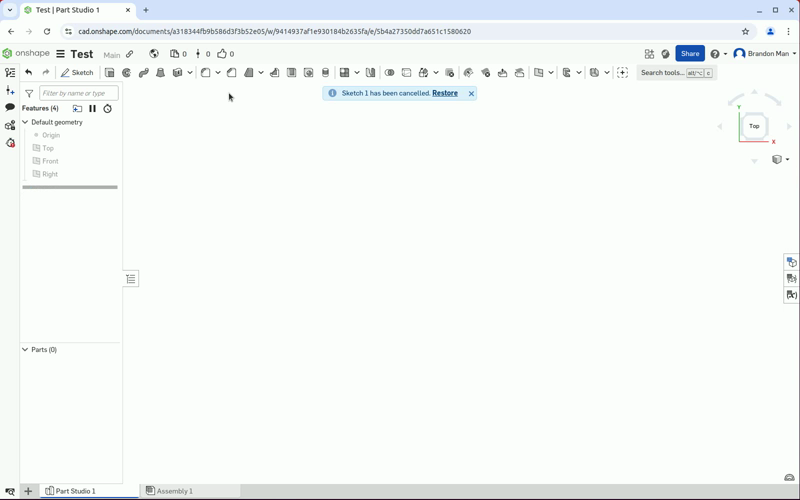
mouse_move(73, 352)
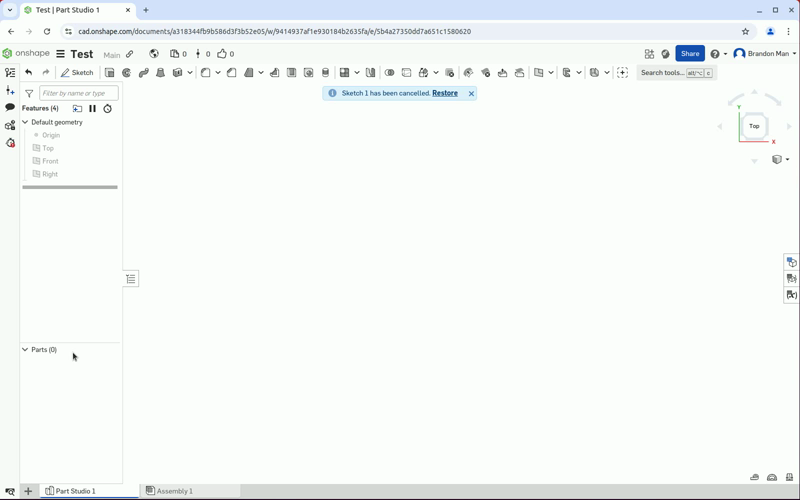
key(y)
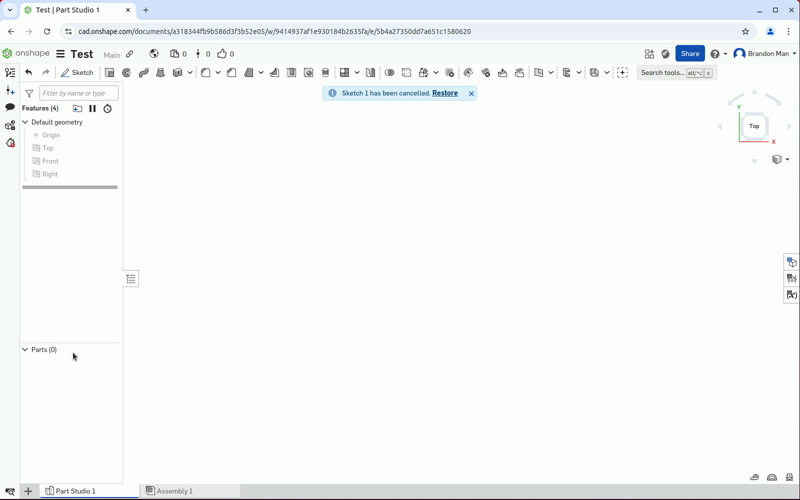
key(shift+p)
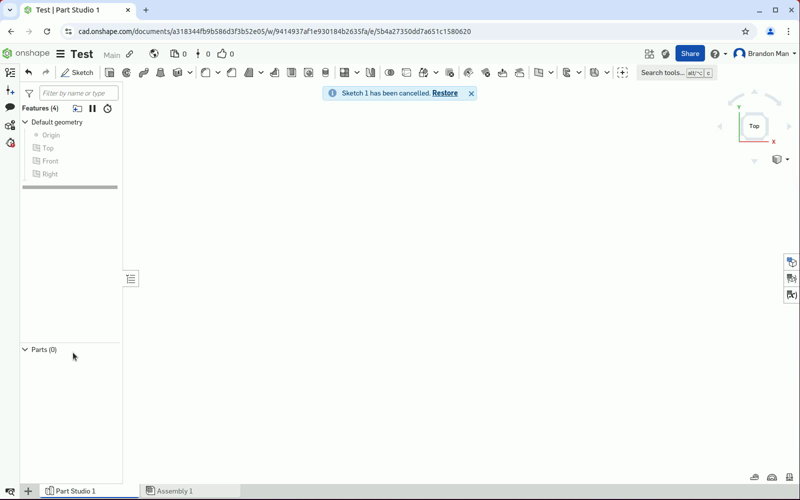
key(space)
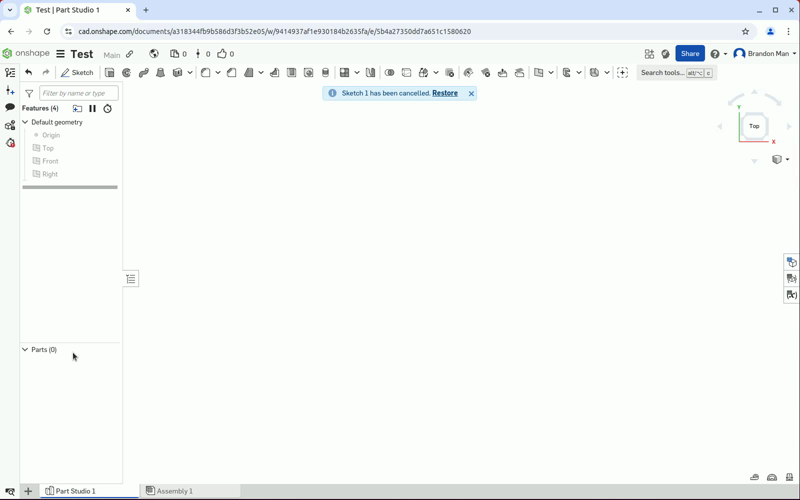
key_down(shift)
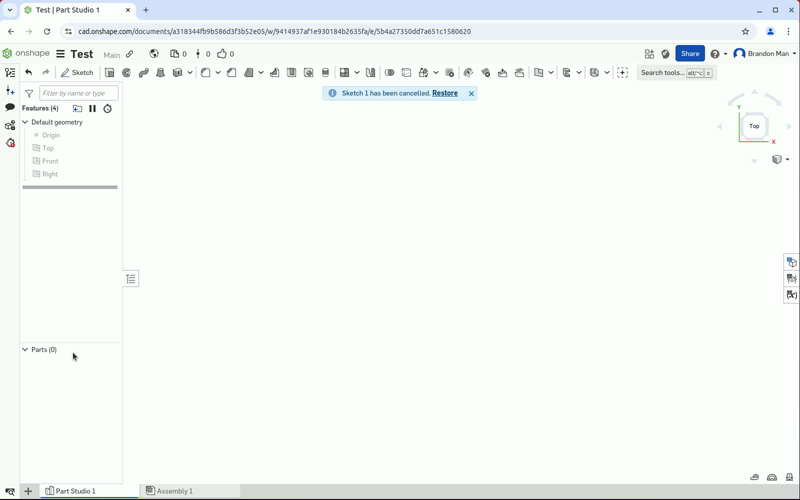
key(up)
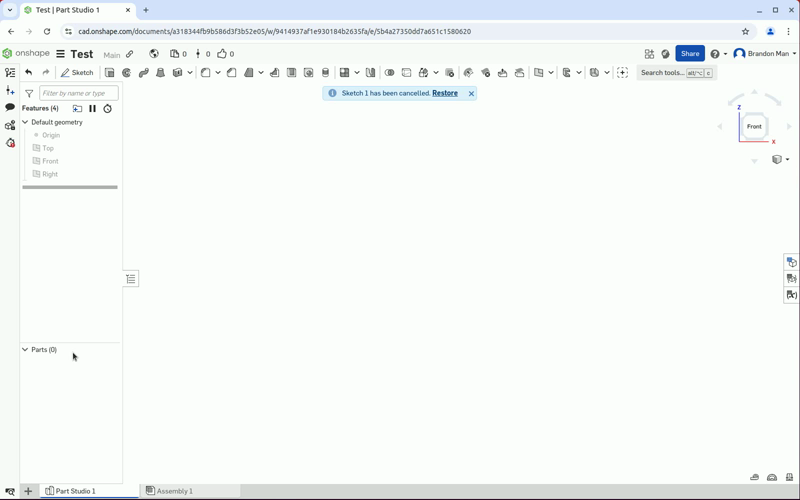
key_up(shift)
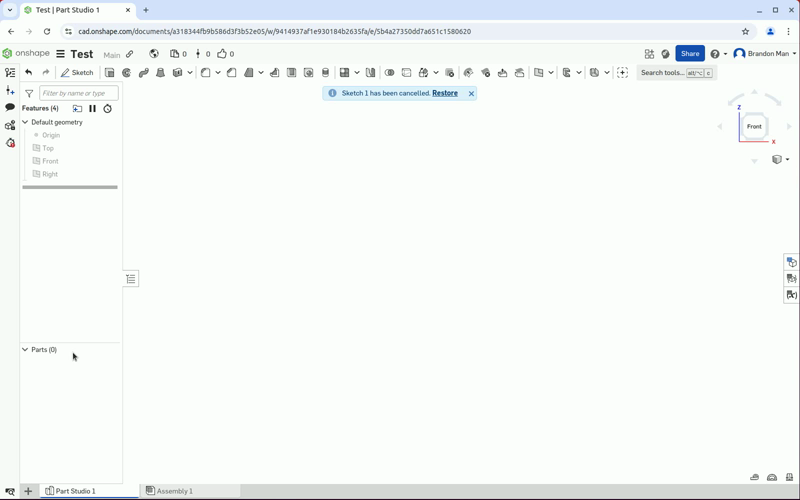
mouse_move(73, 352)
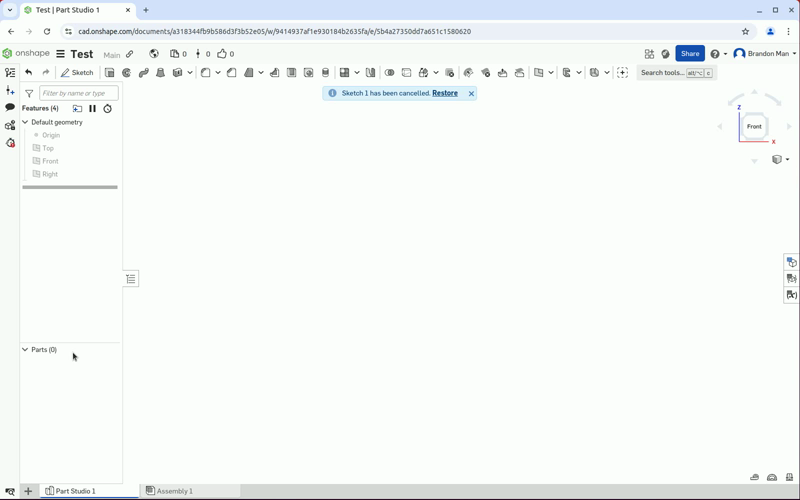
key(shift+y)
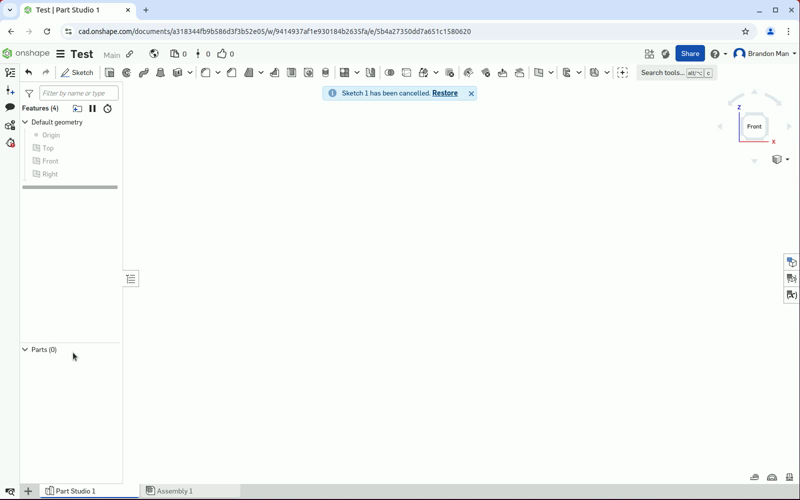
key(shift+s)
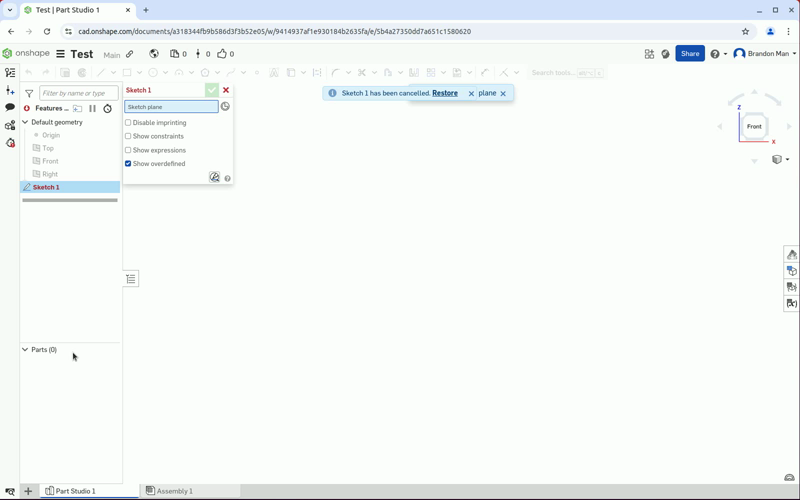
mouse_move(73, 163)
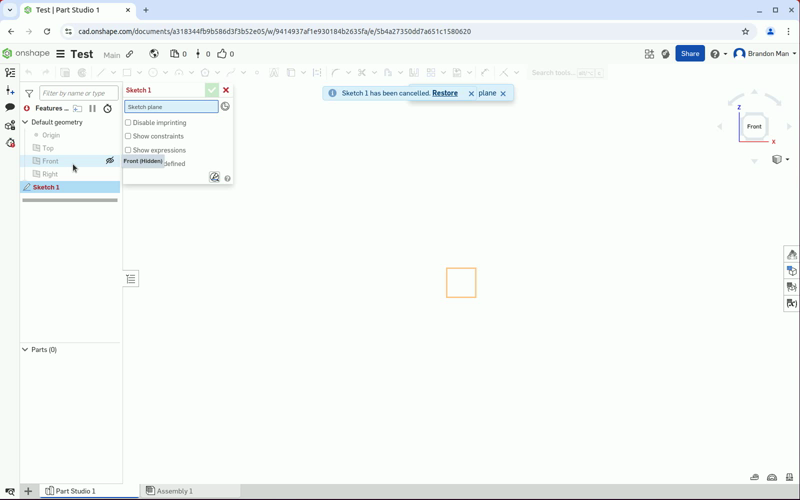
click(73, 163)
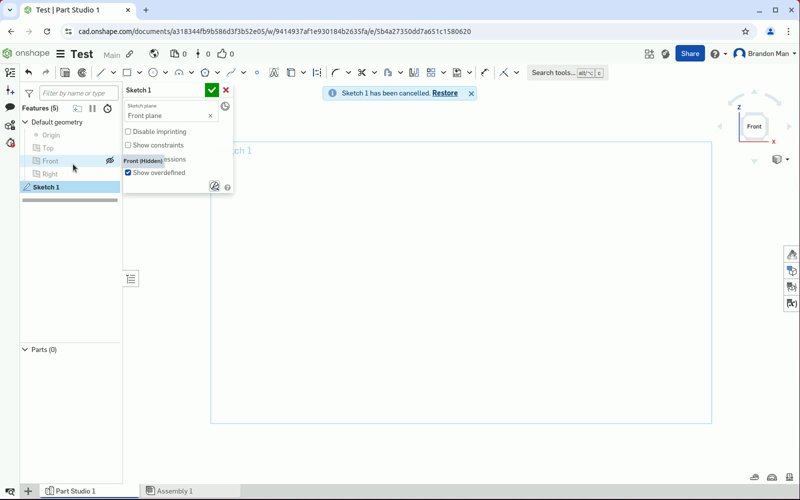
mouse_move(73, 352)
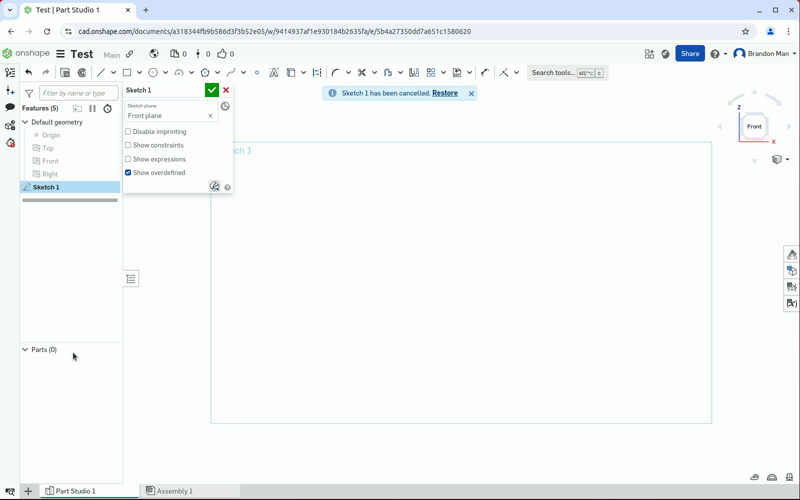
key(y)
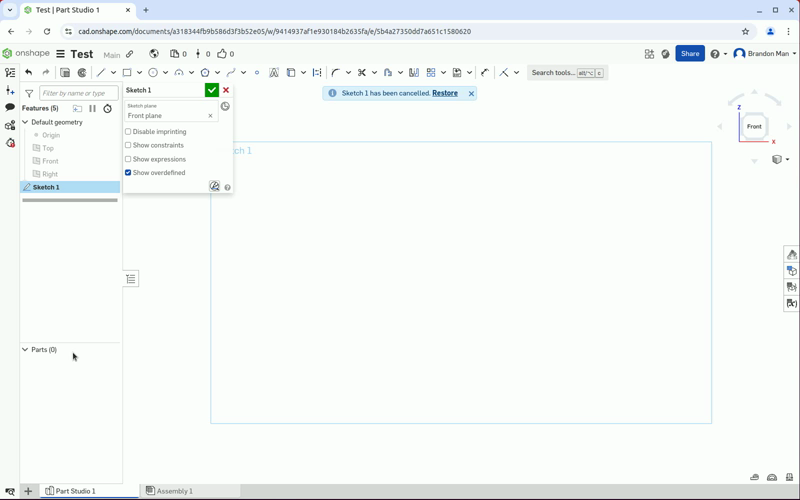
key(l)
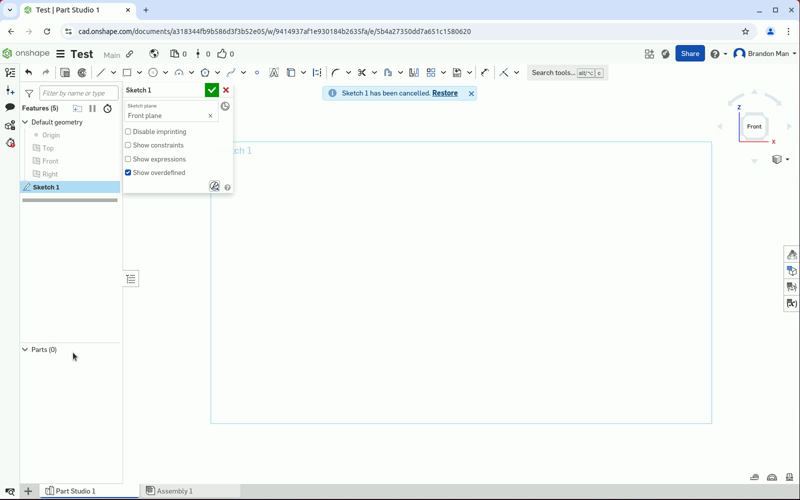
key_down(shift)
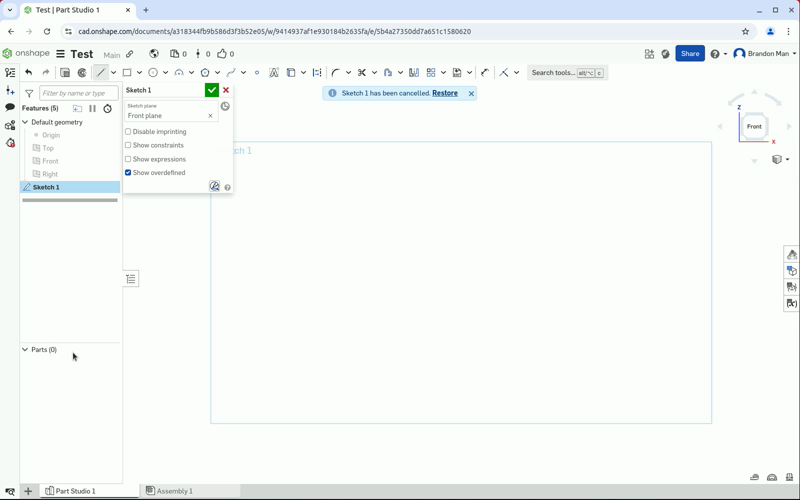
mouse_move(348, 282)
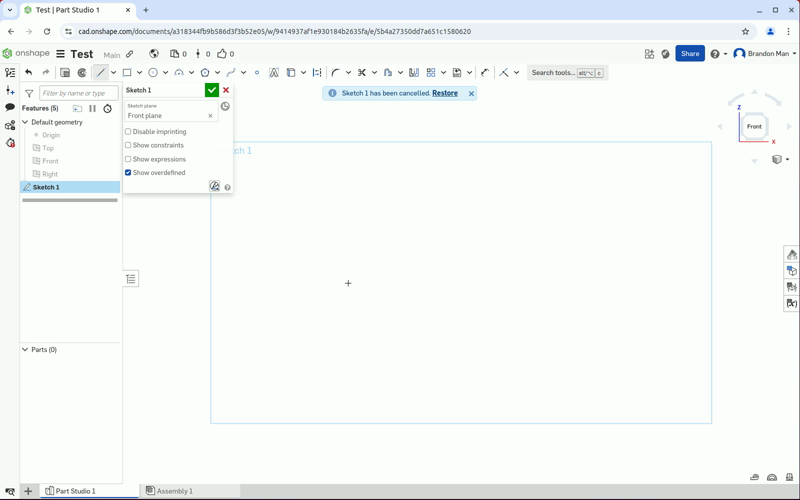
click(348, 282)
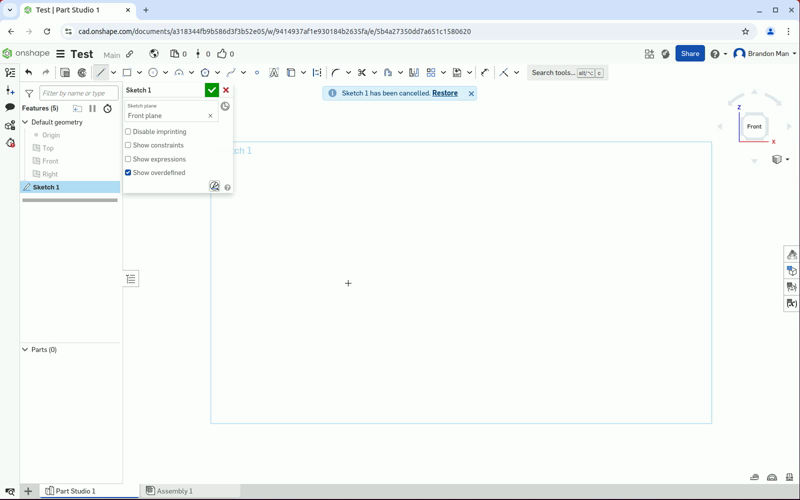
key_up(shift)
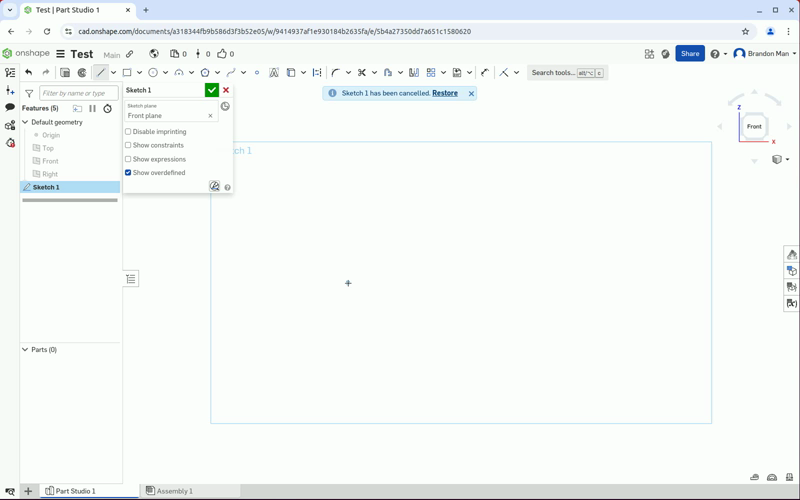
key_down(shift)
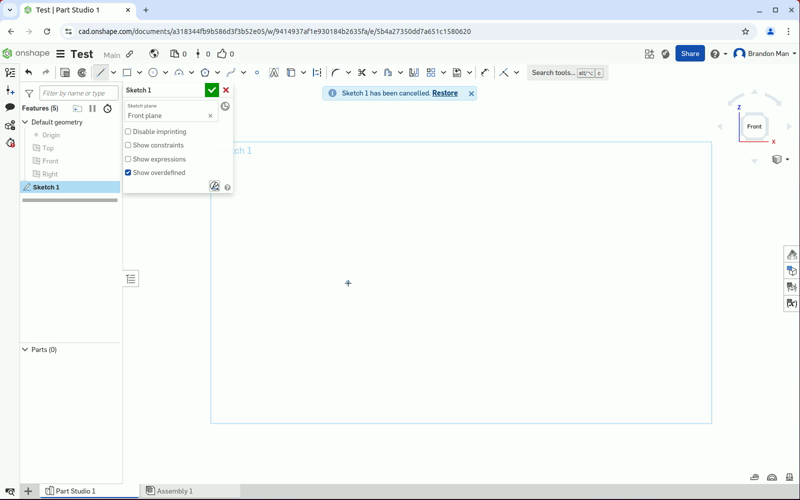
mouse_move(460, 282)
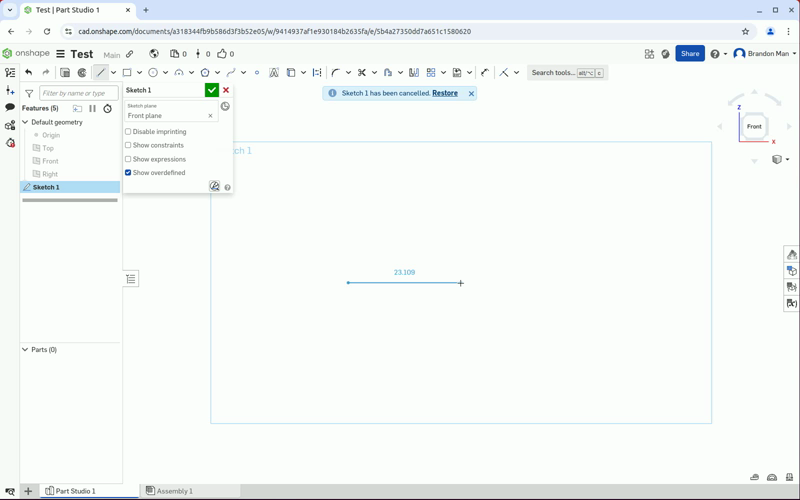
click(460, 282)
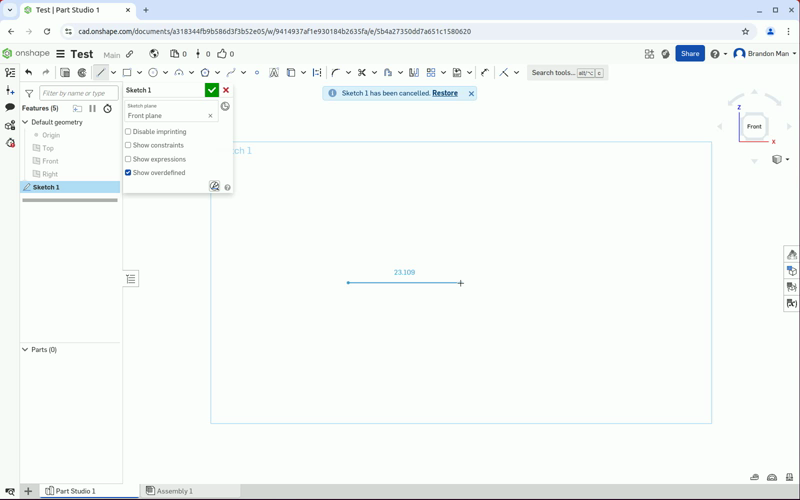
key_up(shift)
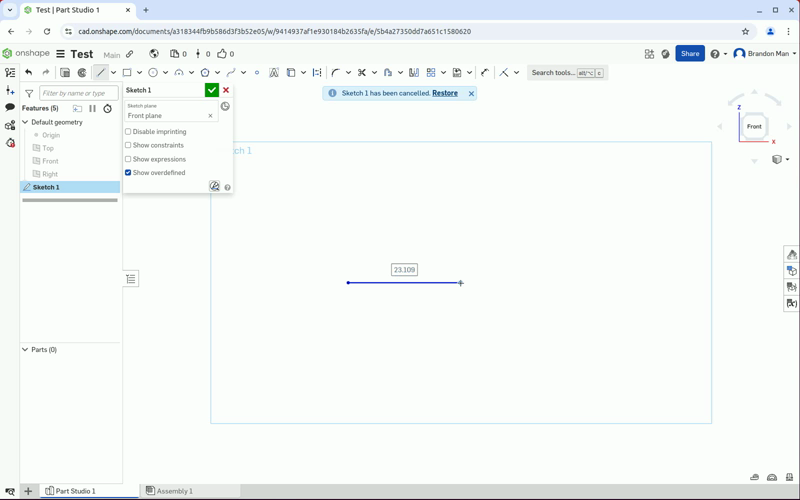
key_down(shift)
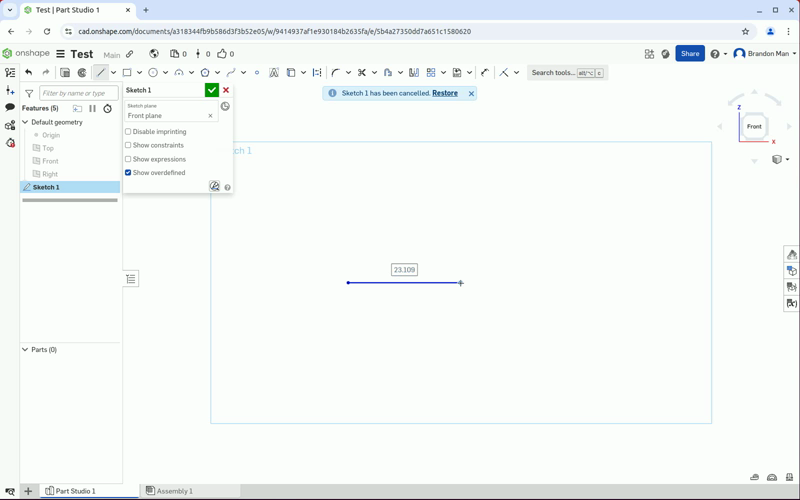
mouse_move(460, 189)
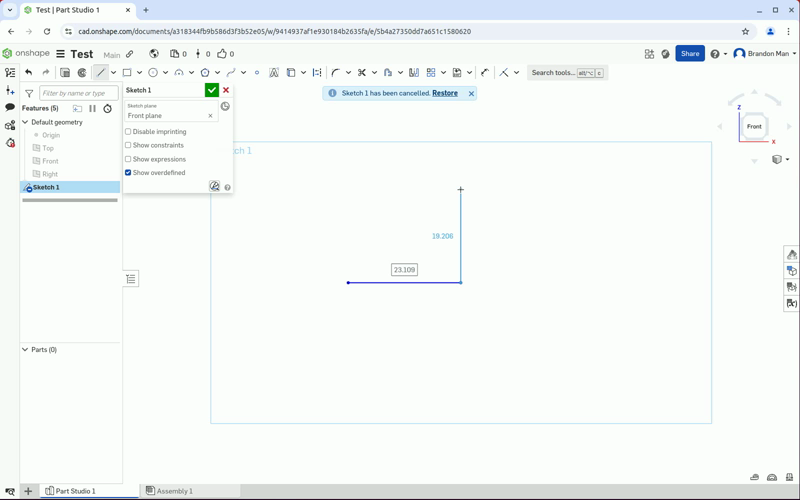
click(460, 189)
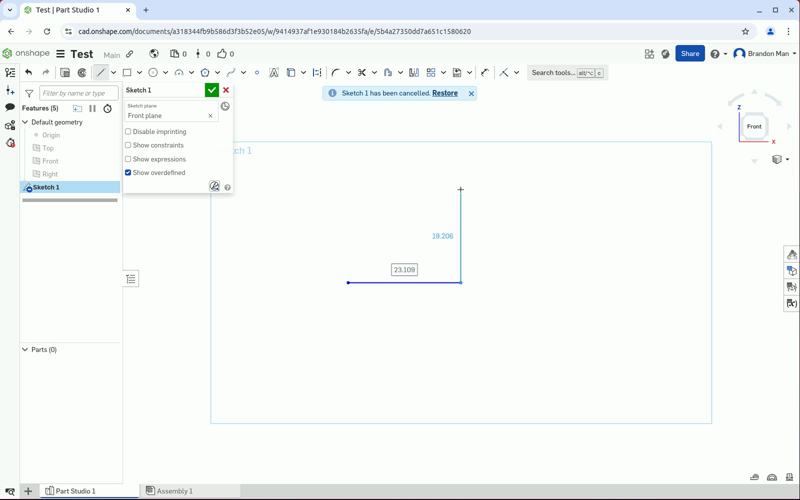
key_up(shift)
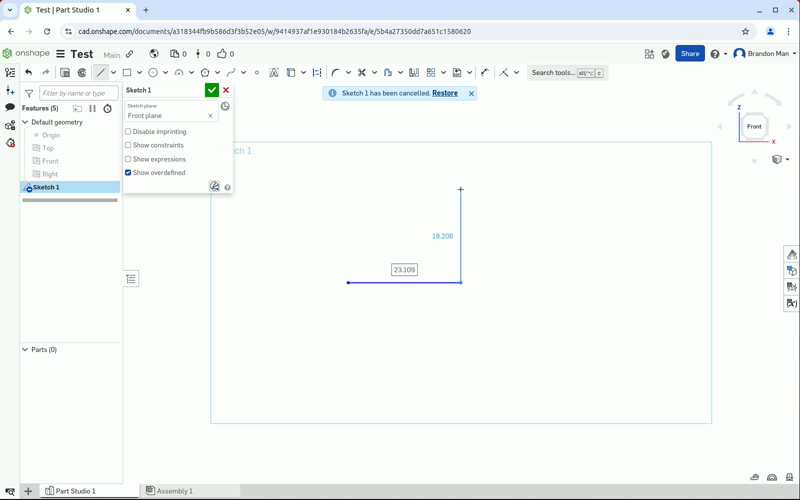
key_down(shift)
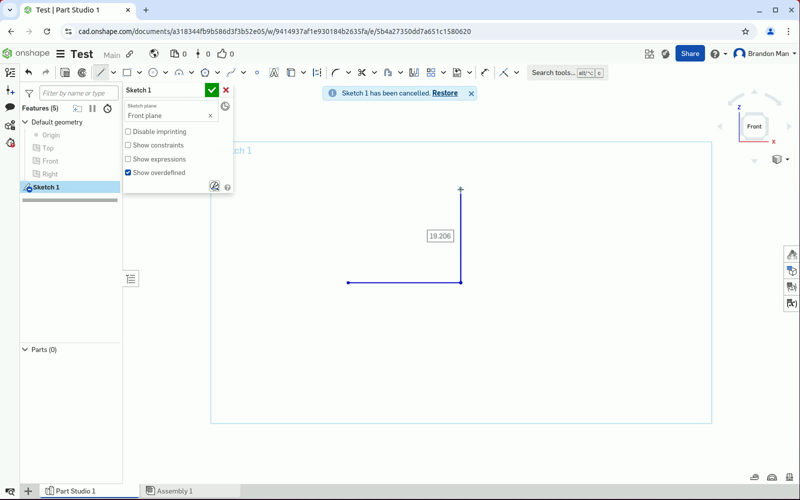
mouse_move(348, 189)
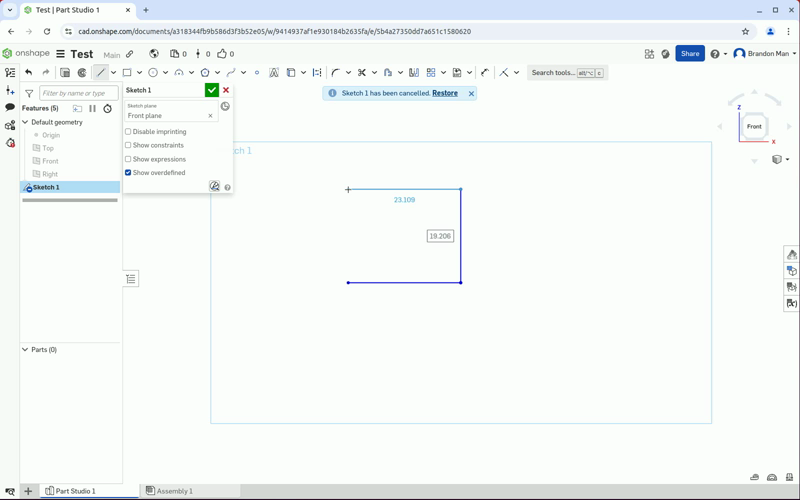
click(348, 189)
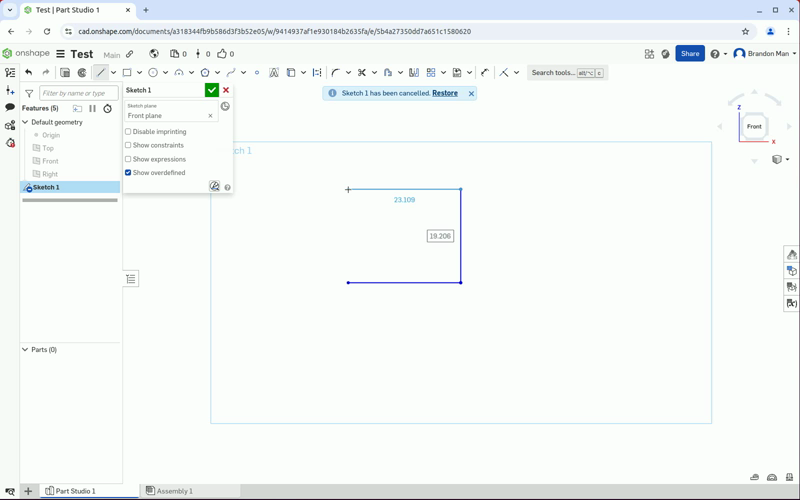
key_up(shift)
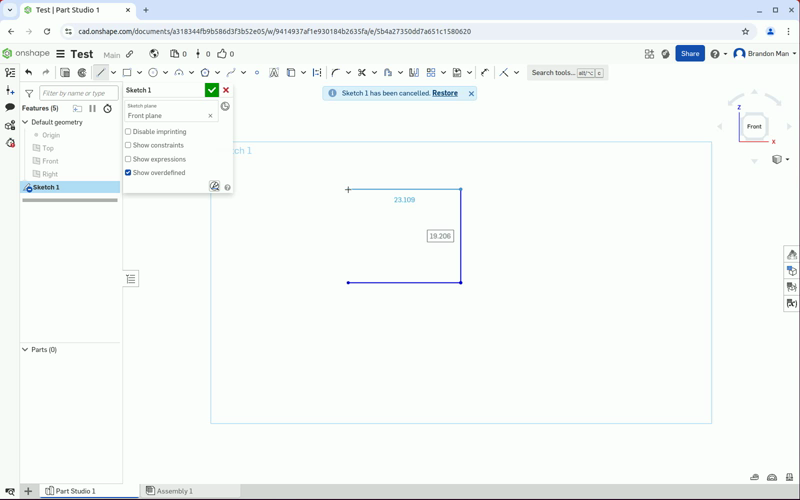
key_down(shift)
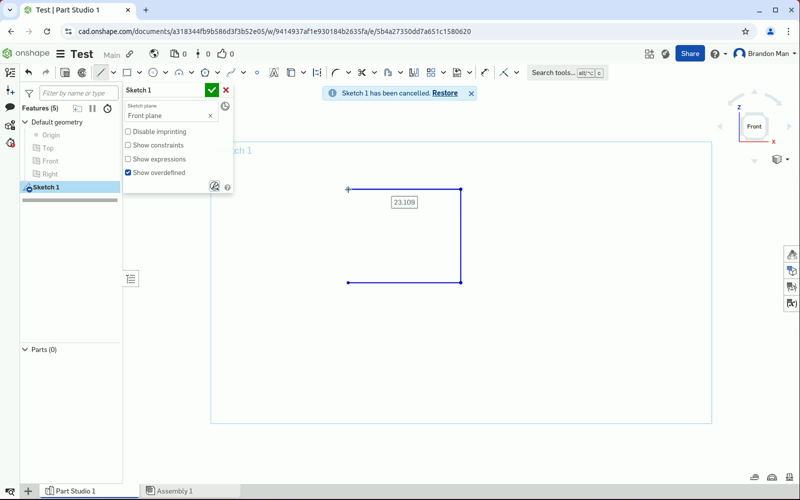
mouse_move(348, 282)
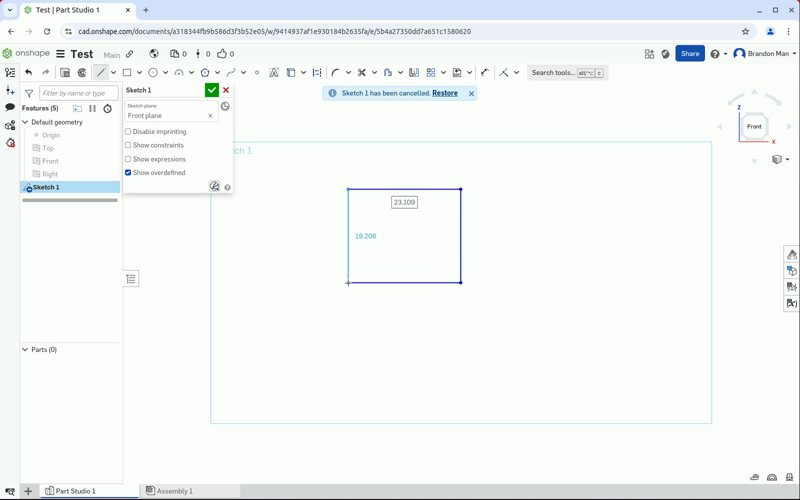
key_up(shift)
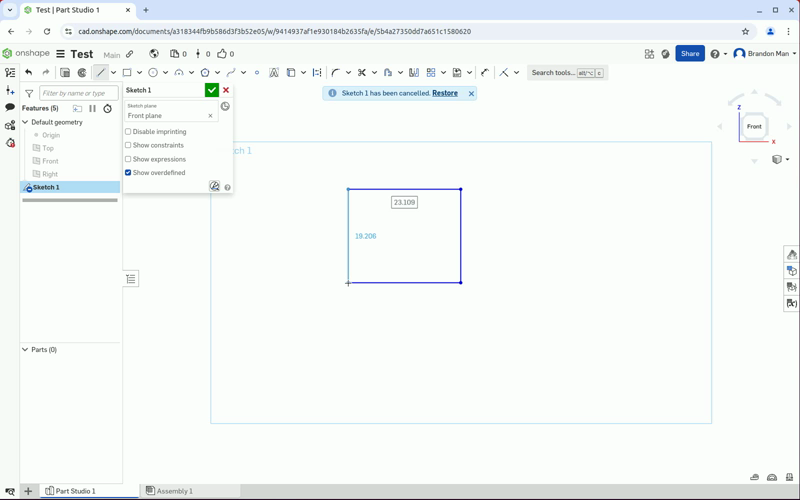
click(348, 282)
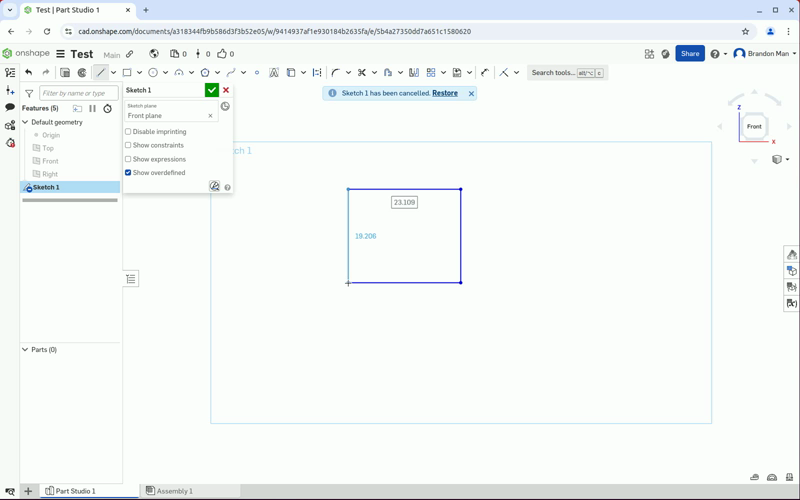
key(esc)
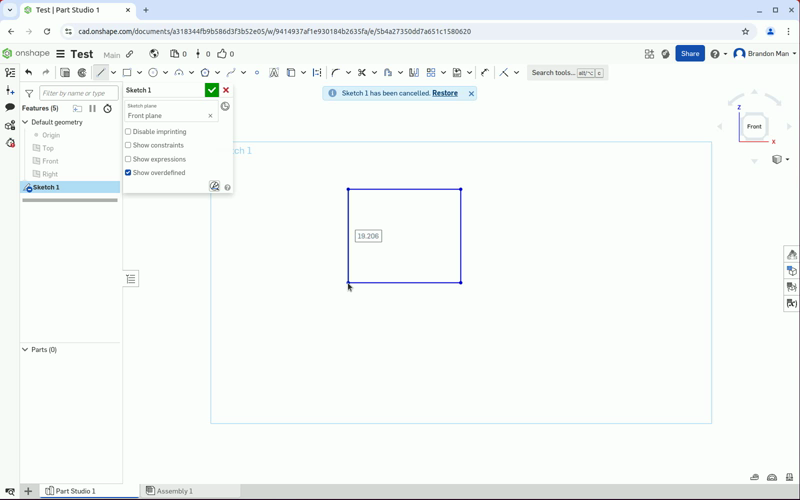
mouse_move(381, 227)
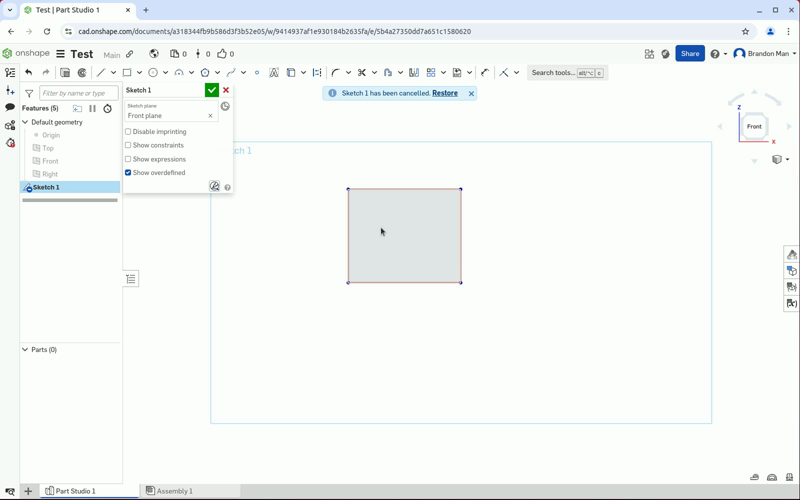
click(381, 227)
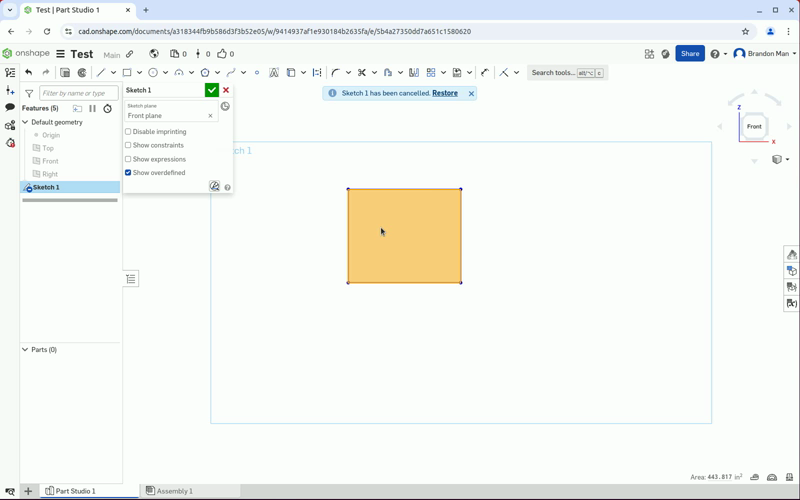
mouse_move(73, 352)
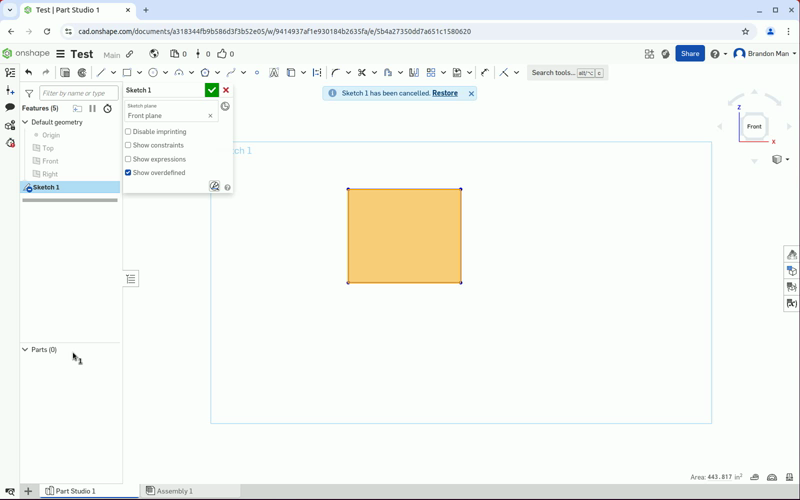
key(shift+y)
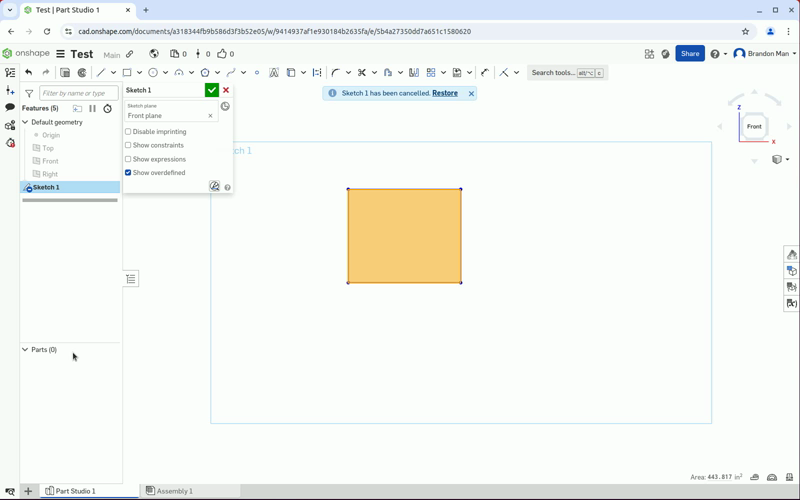
key(shift+e)
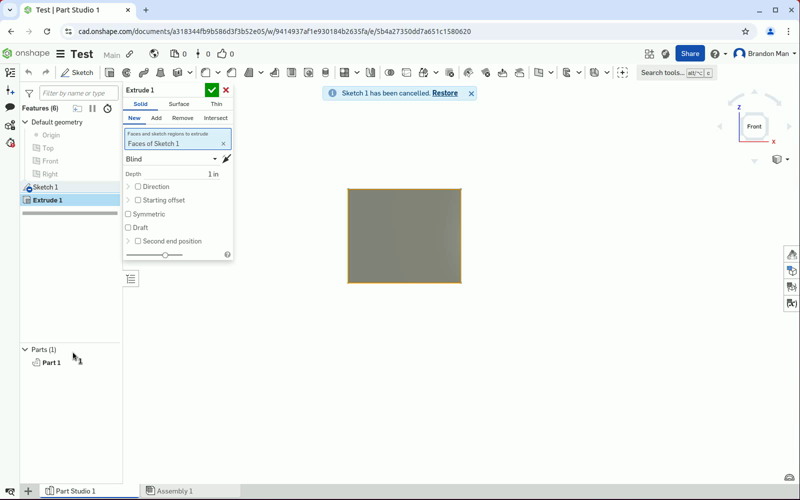
mouse_move(143, 106)
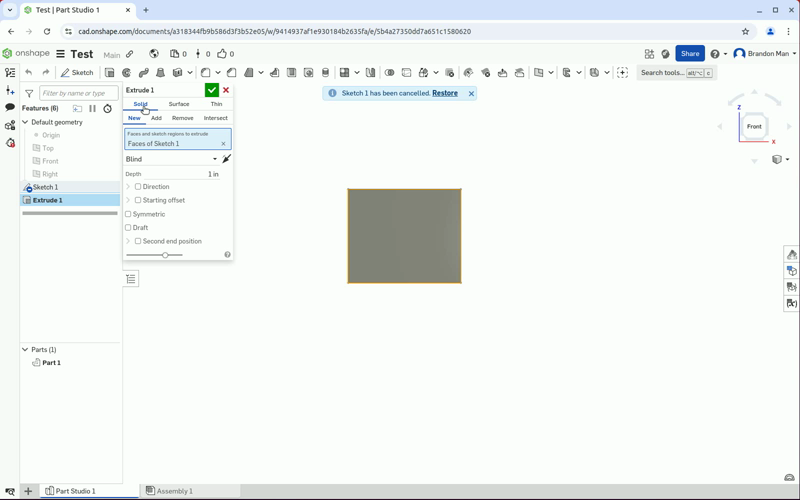
click(143, 106)
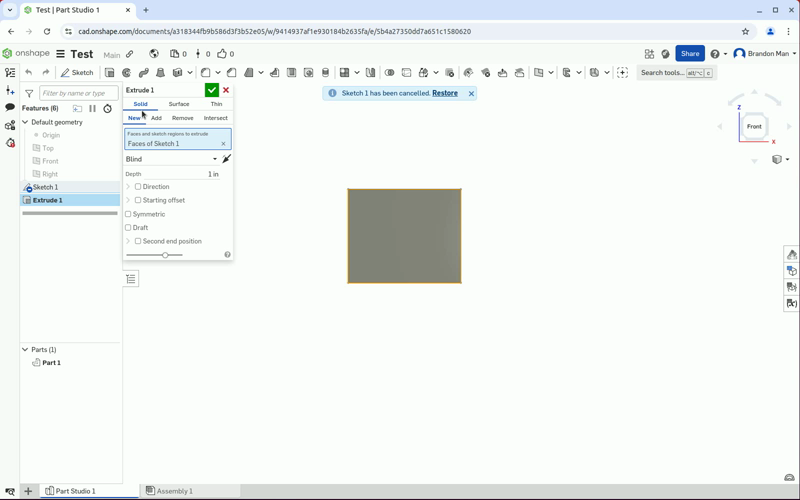
mouse_move(137, 120)
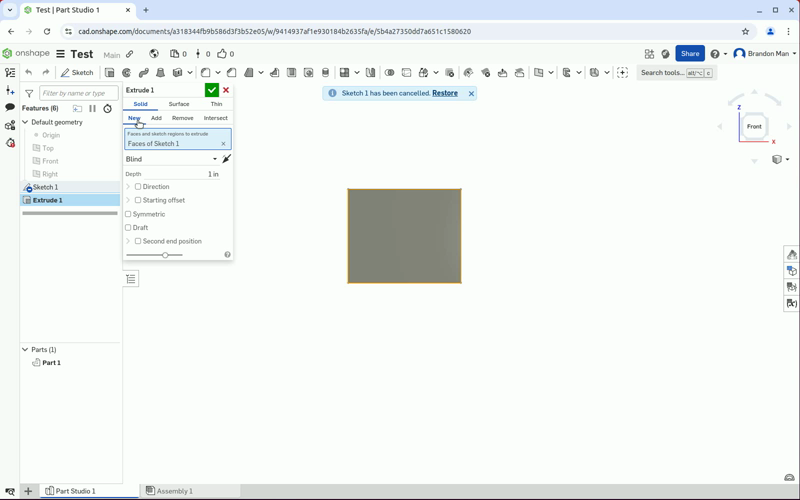
click(137, 120)
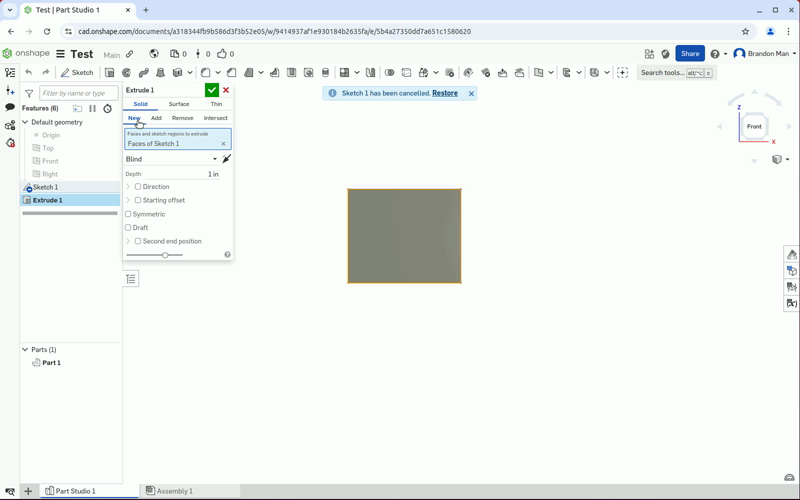
key(tab, 4)
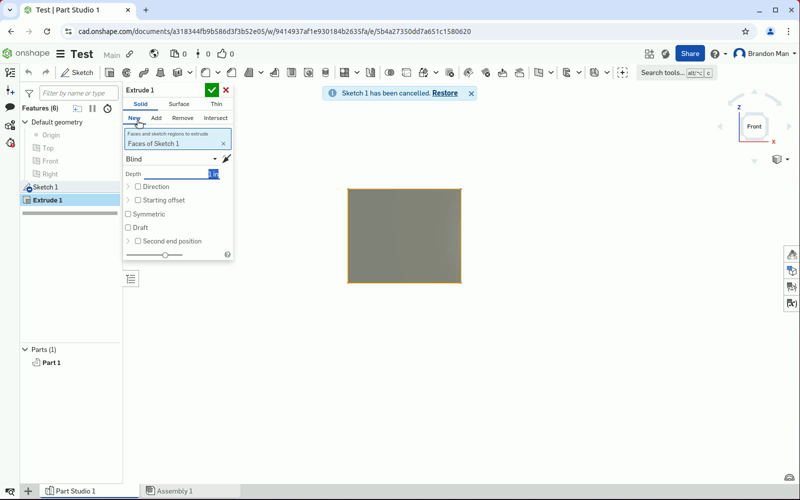
text(15.405)
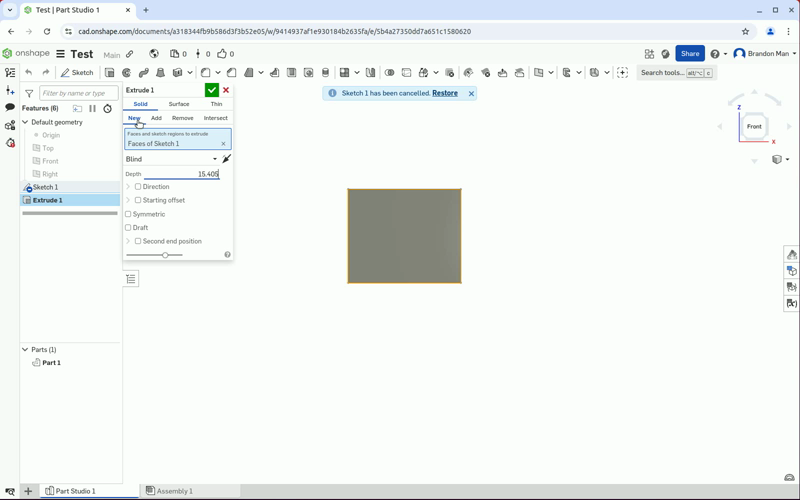
key(enter)
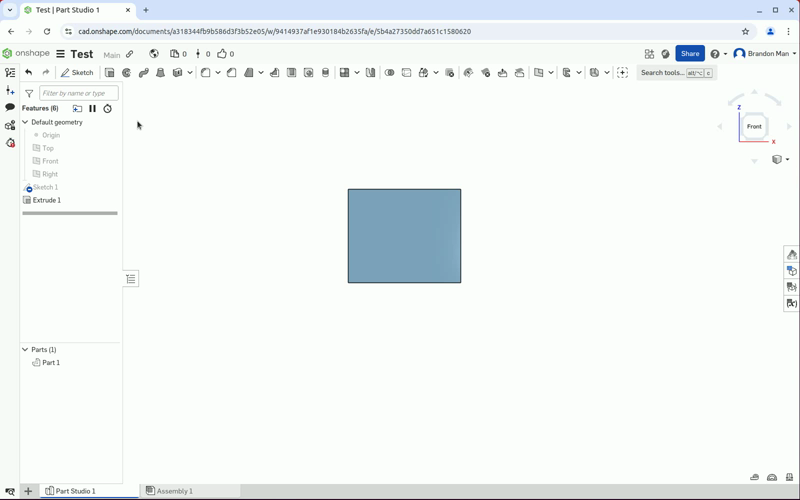
key(shift+h)
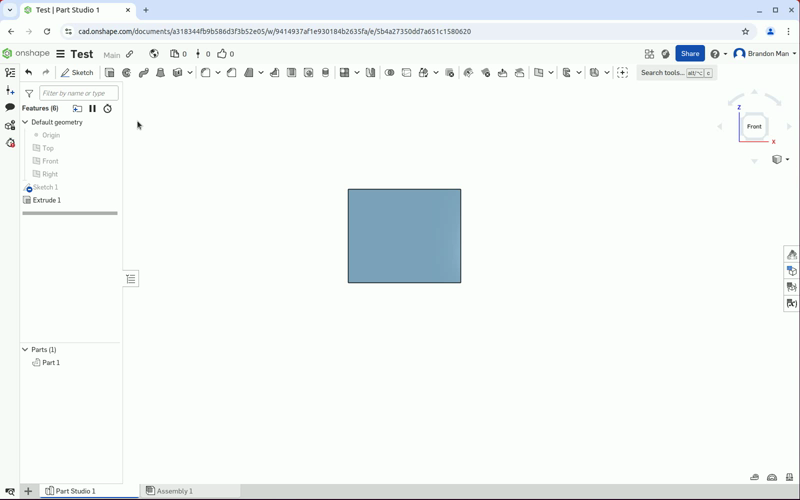
key(shift+h)
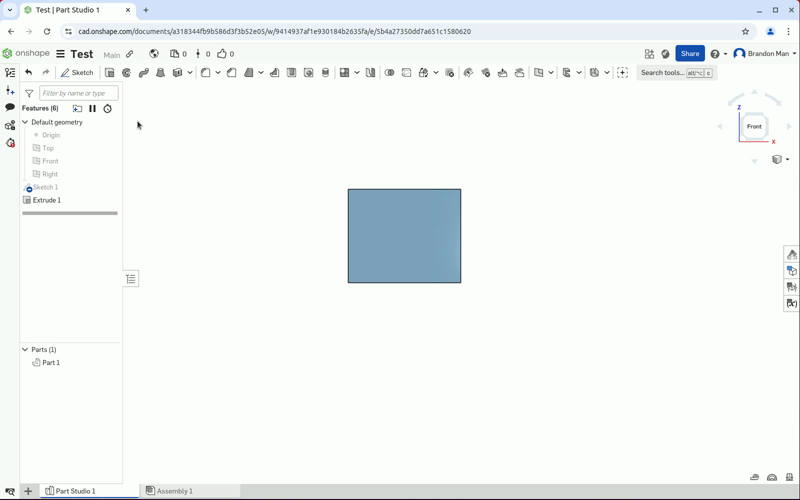
mouse_move(73, 189)
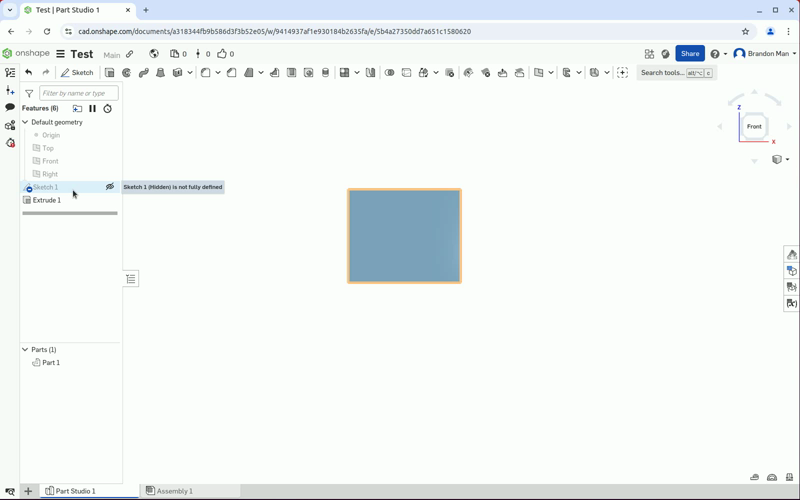
click(73, 189)
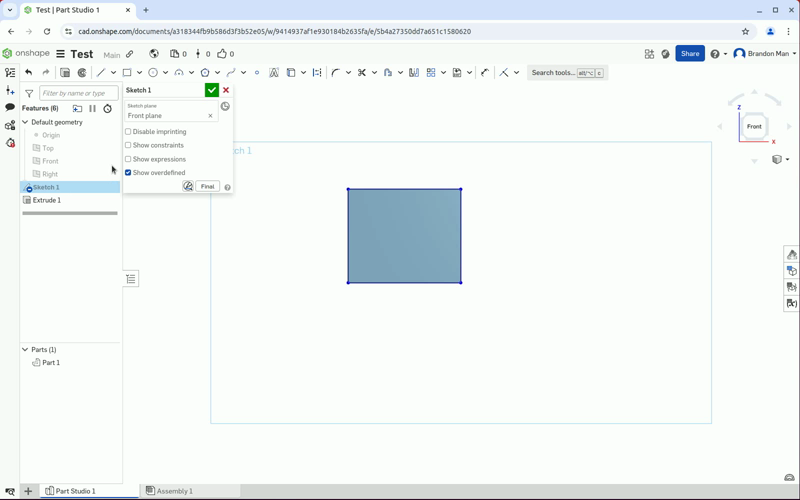
mouse_move(229, 92)
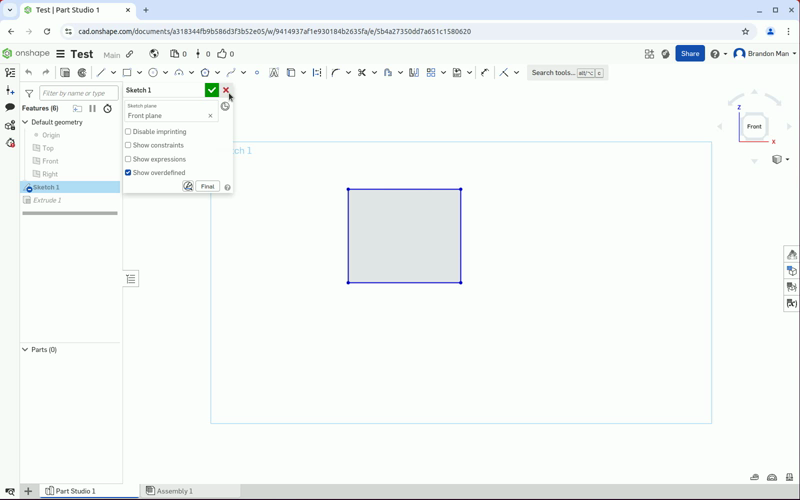
click(229, 92)
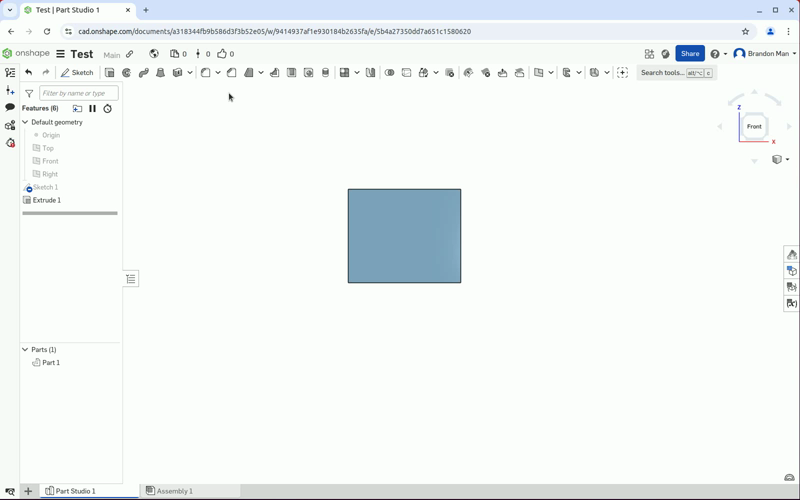
mouse_move(73, 352)
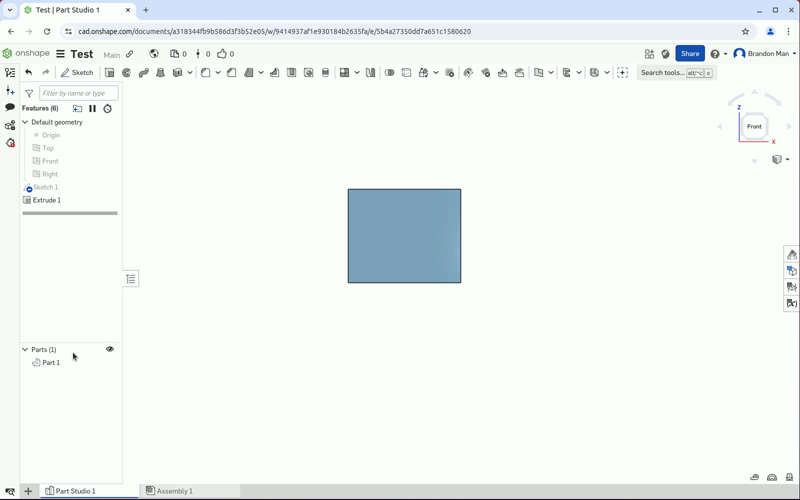
key(y)
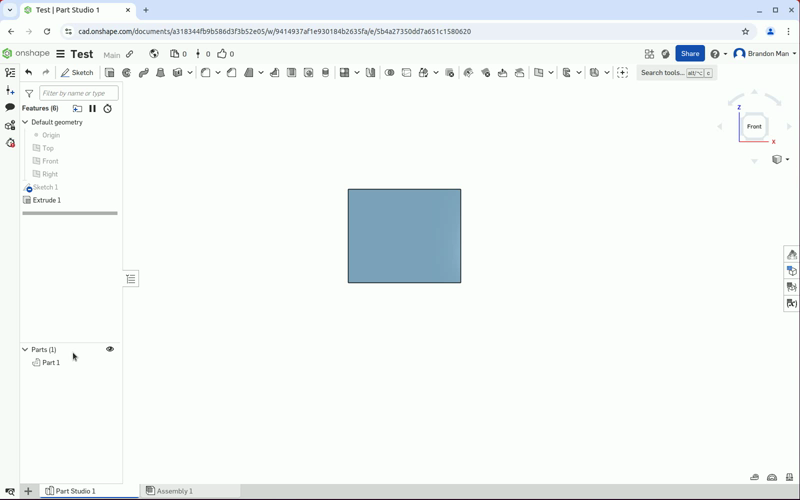
key(shift+p)
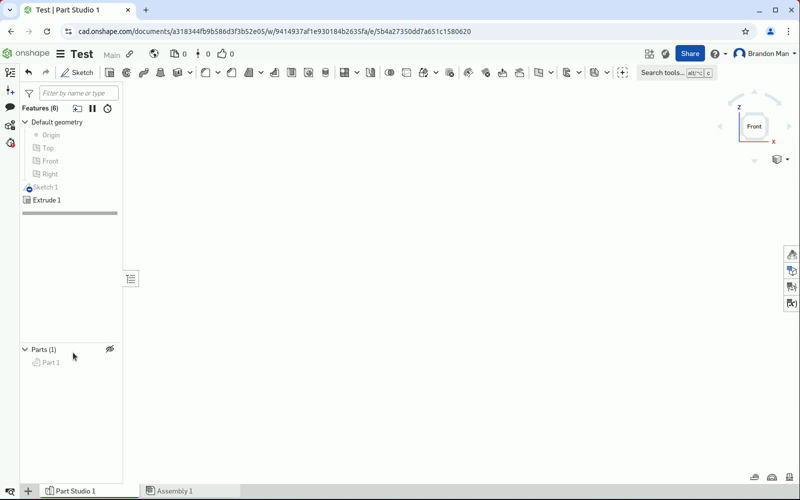
key(space)
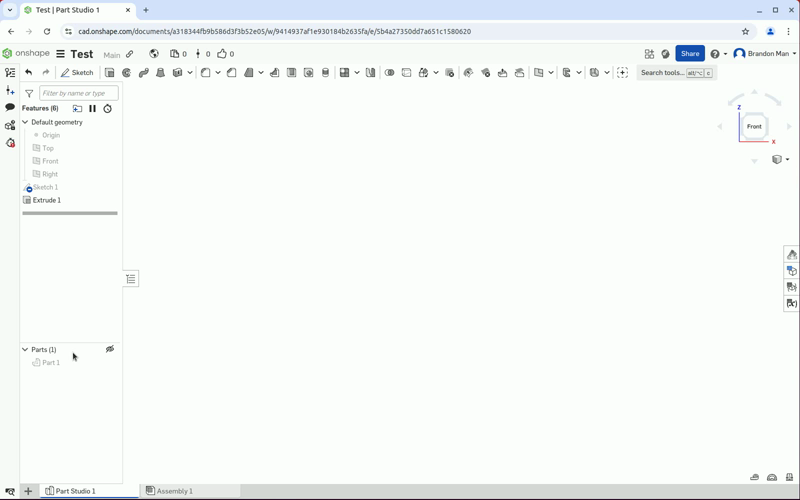
key_down(shift)
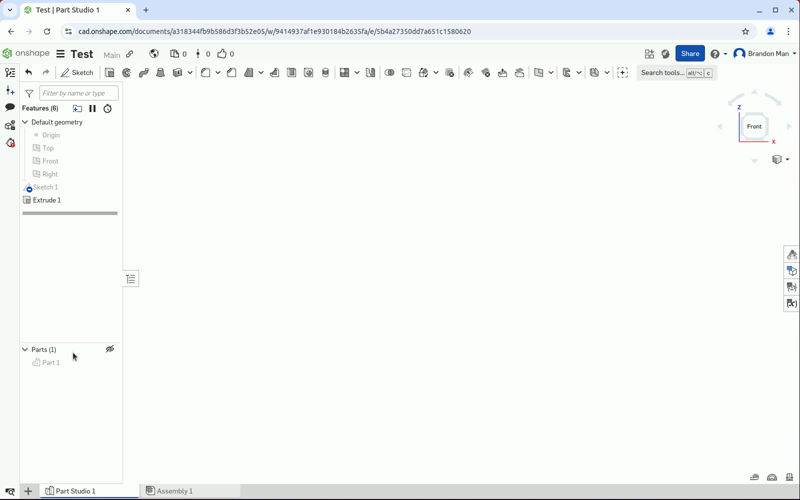
key(left)
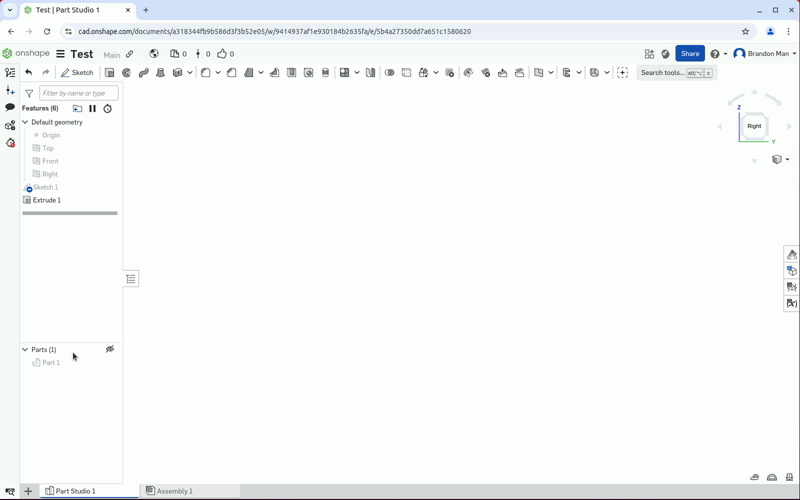
key_up(shift)
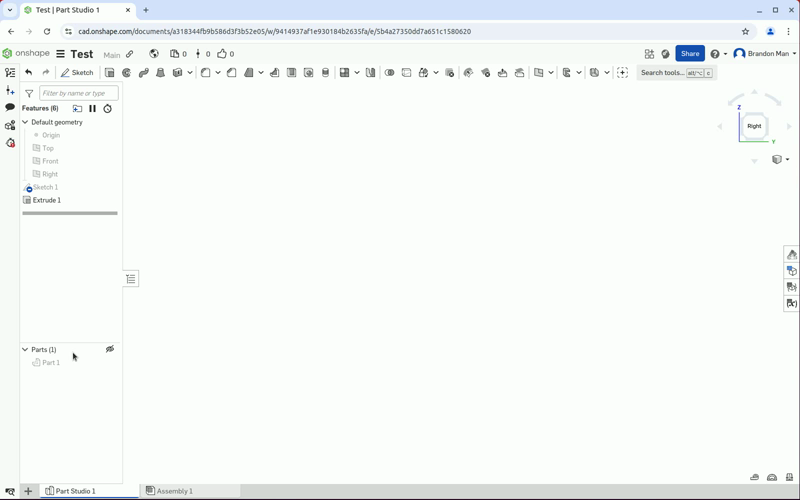
mouse_move(73, 352)
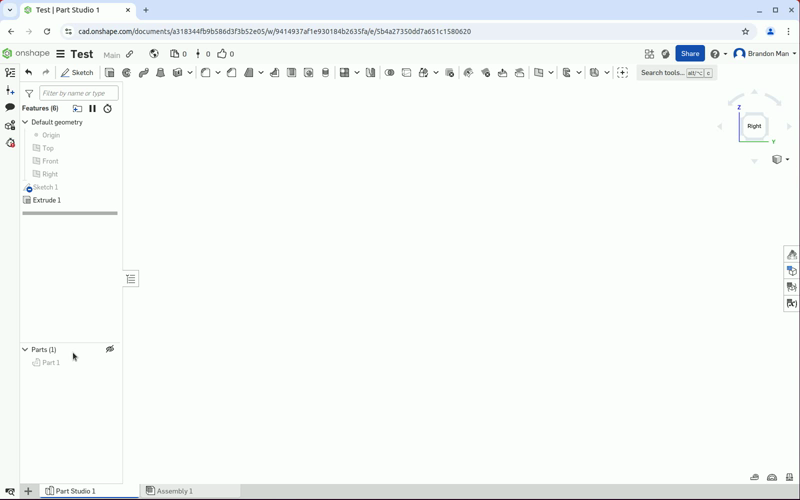
key(shift+y)
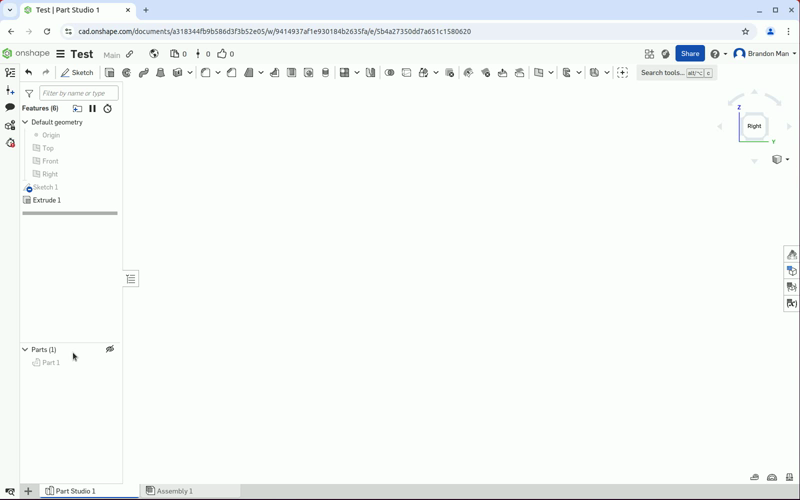
key(shift+s)
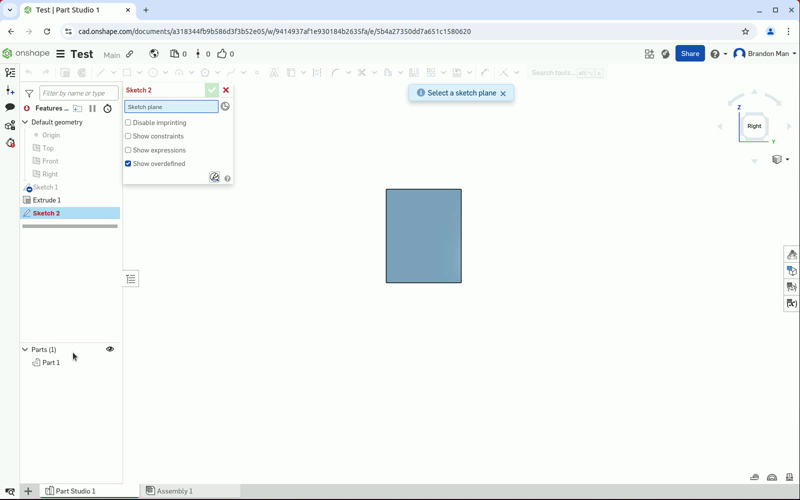
mouse_move(73, 176)
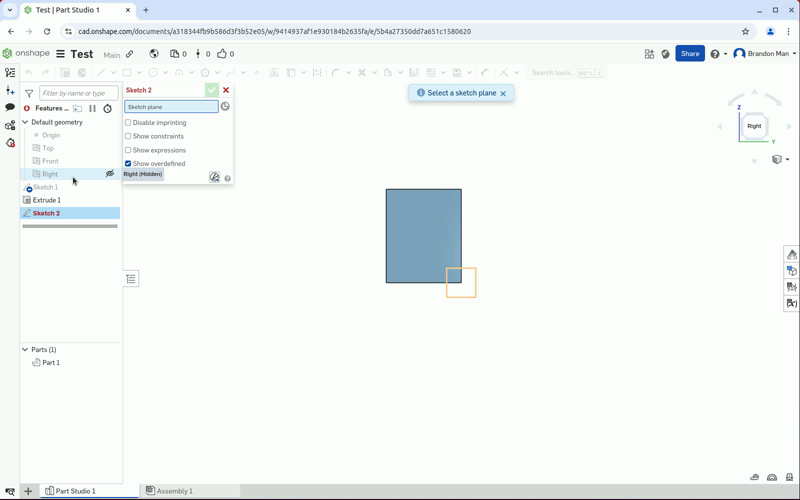
click(73, 176)
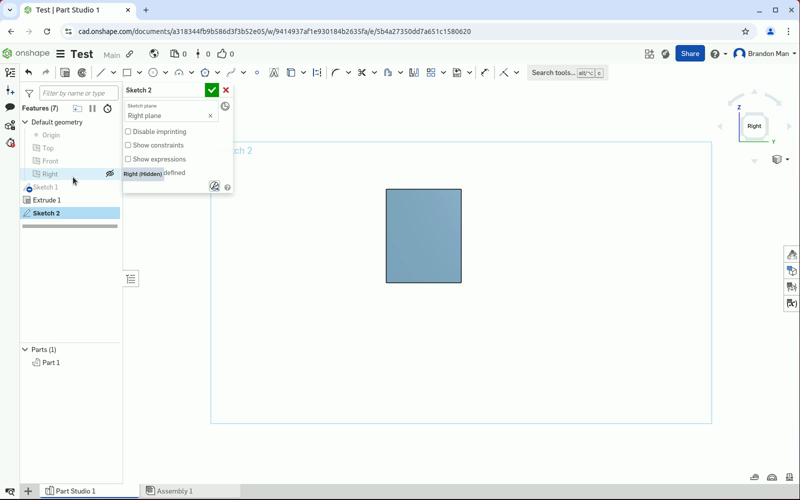
mouse_move(73, 352)
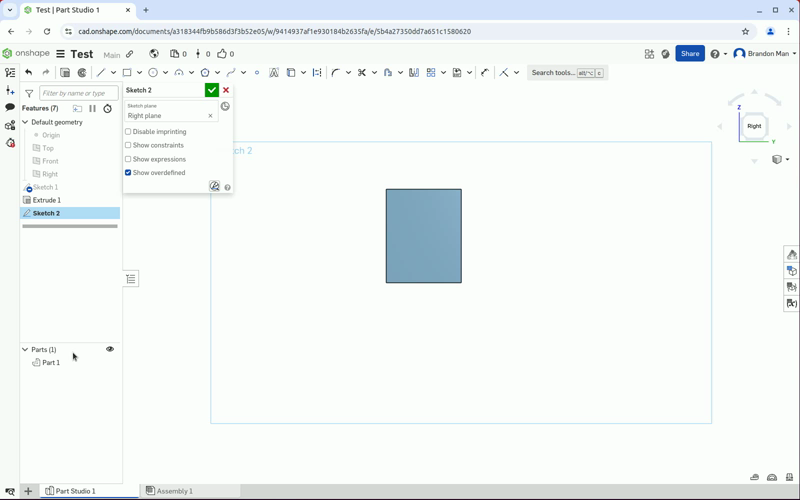
key(y)
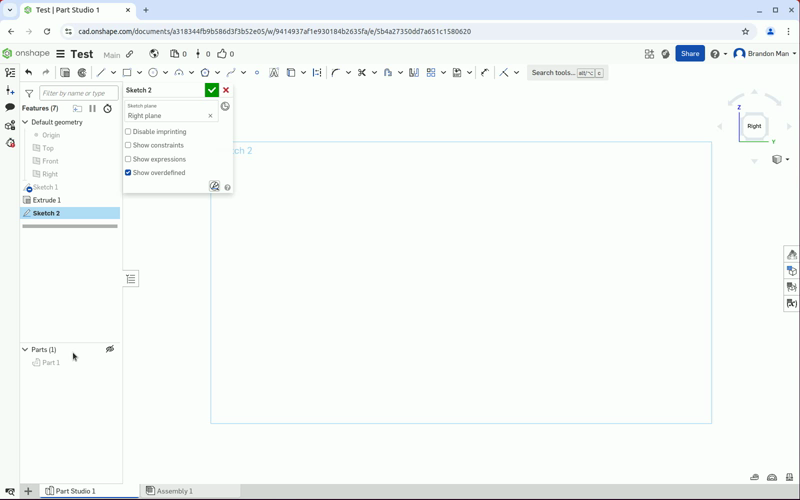
key(l)
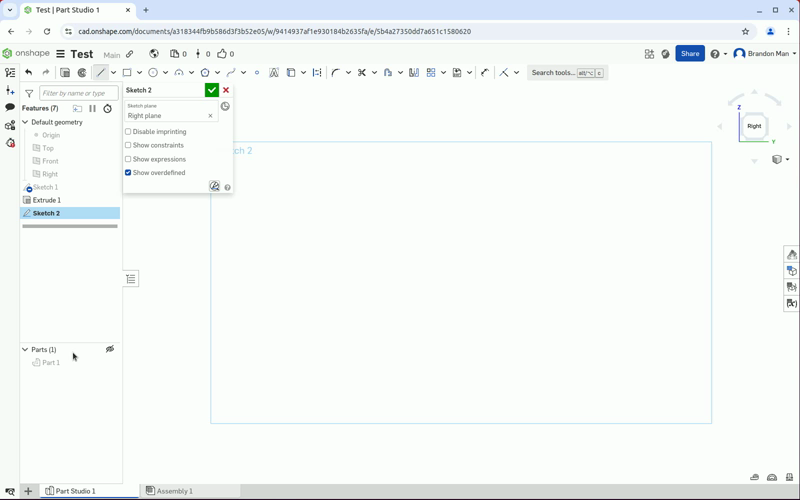
key_down(shift)
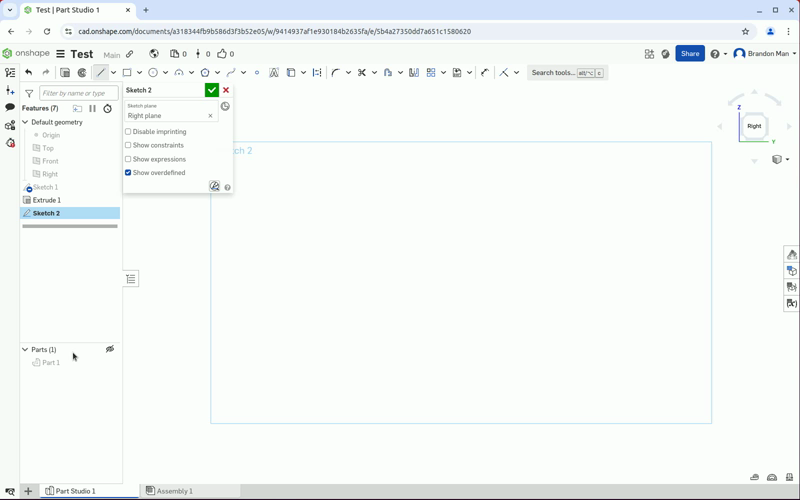
mouse_move(441, 282)
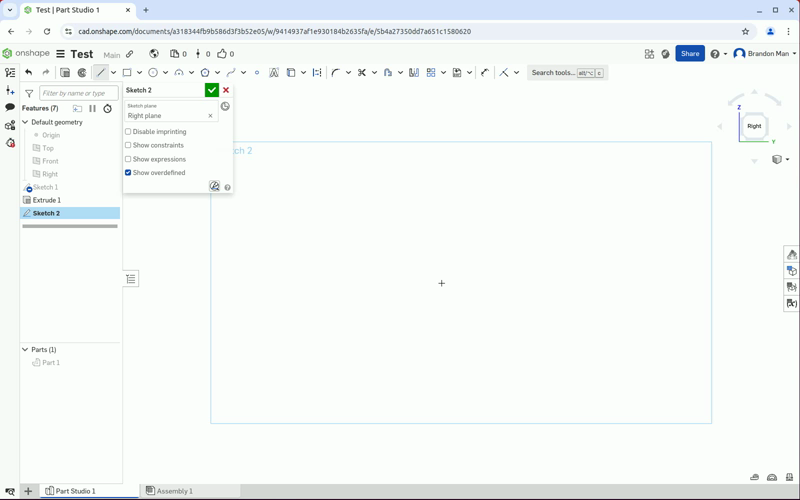
click(441, 282)
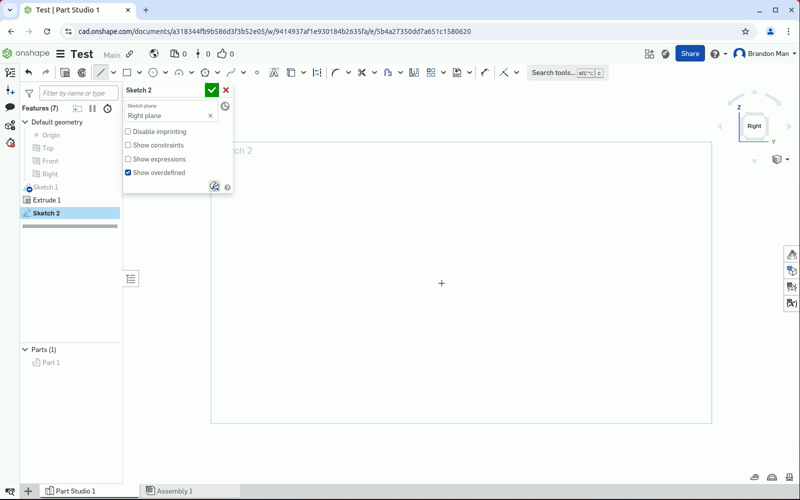
key_up(shift)
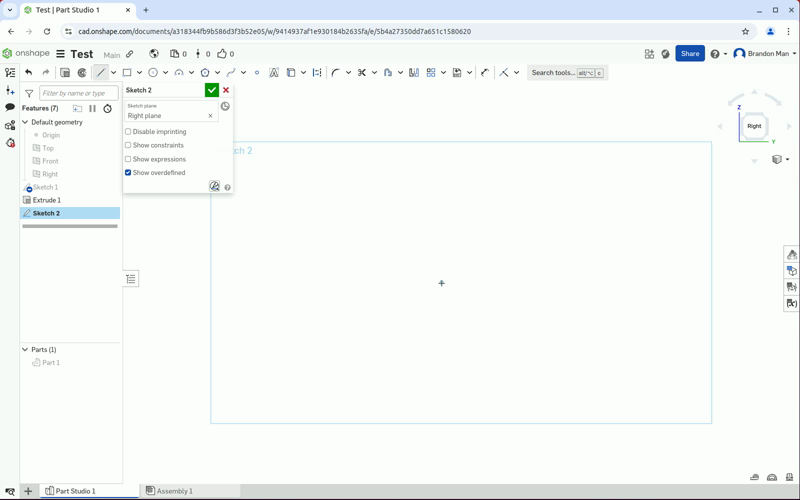
key_down(shift)
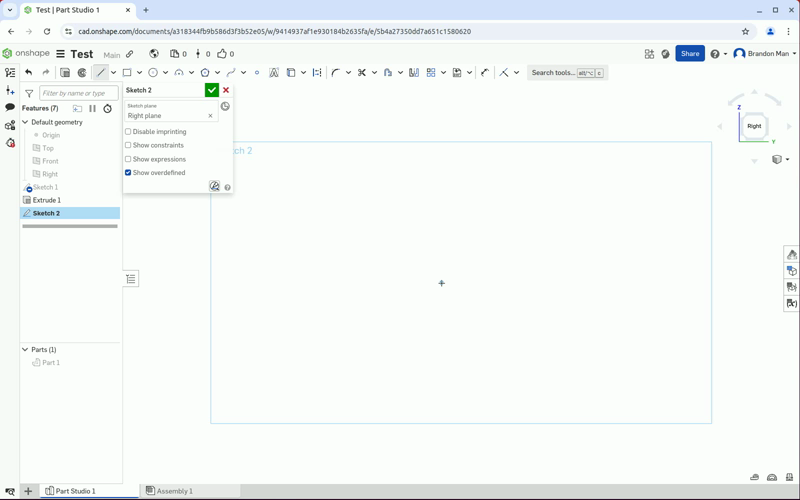
mouse_move(471, 282)
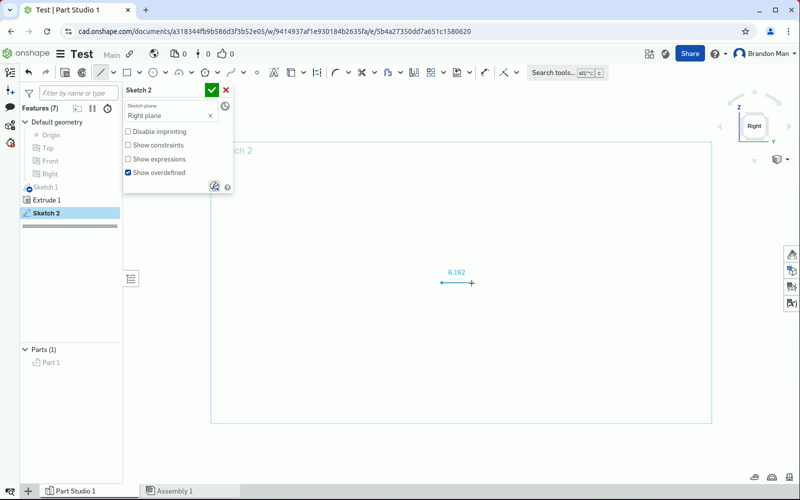
mouse_move(460, 282)
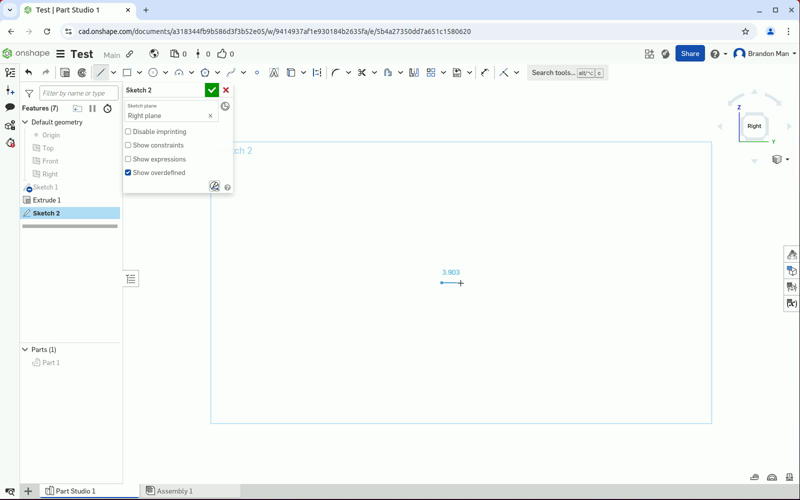
click(460, 282)
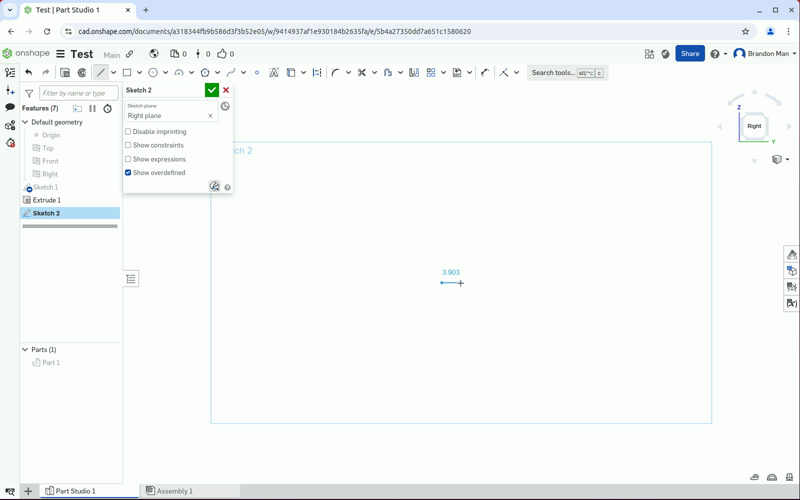
key_up(shift)
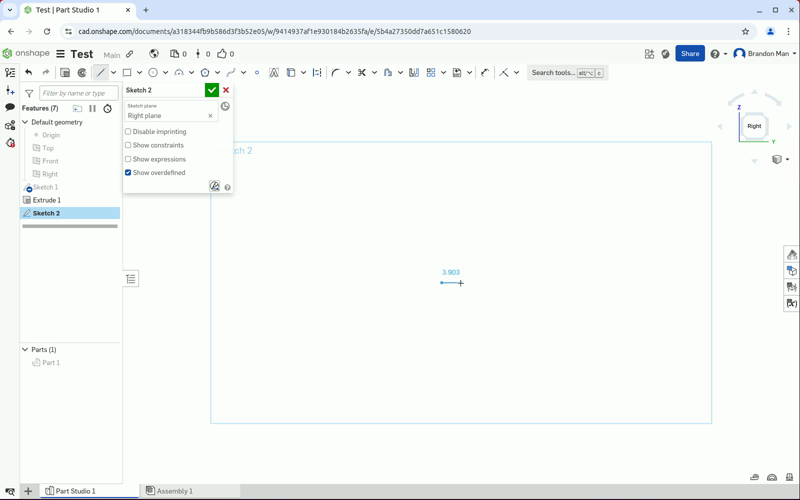
key_down(shift)
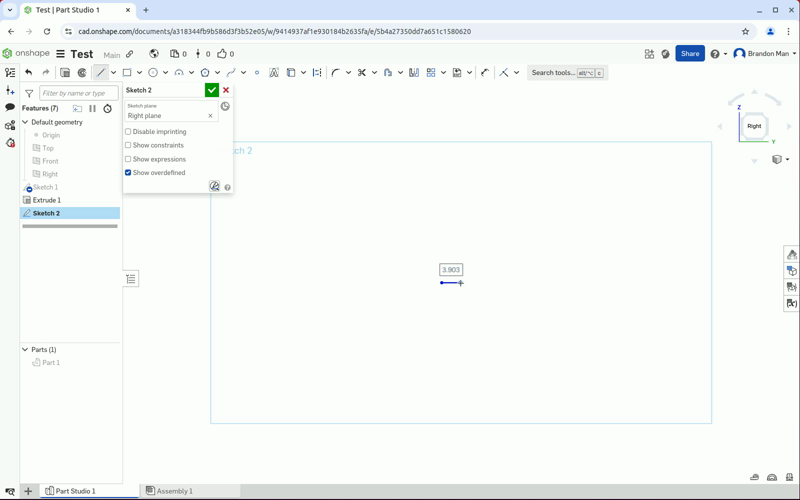
mouse_move(460, 189)
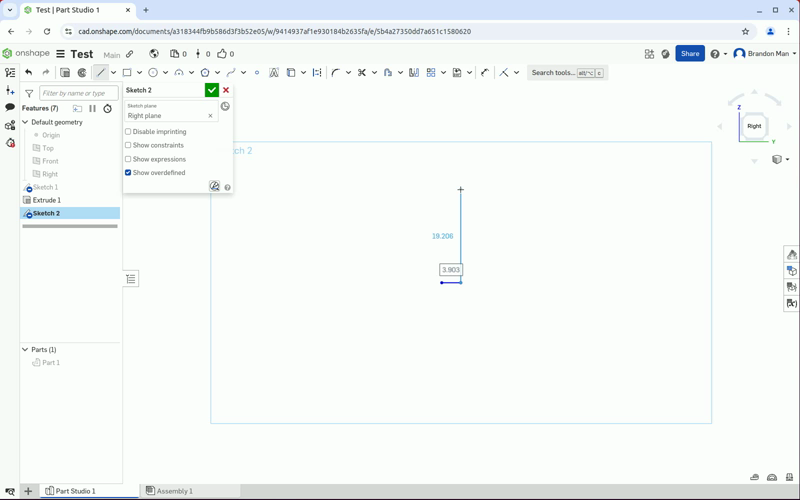
click(460, 189)
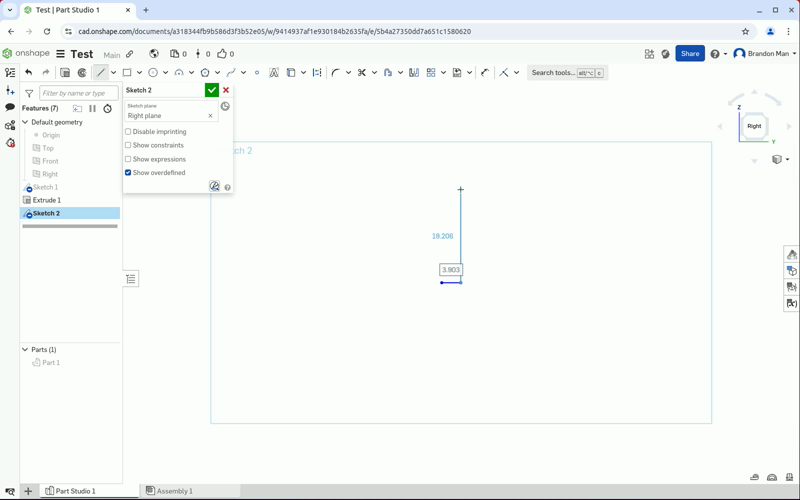
key_up(shift)
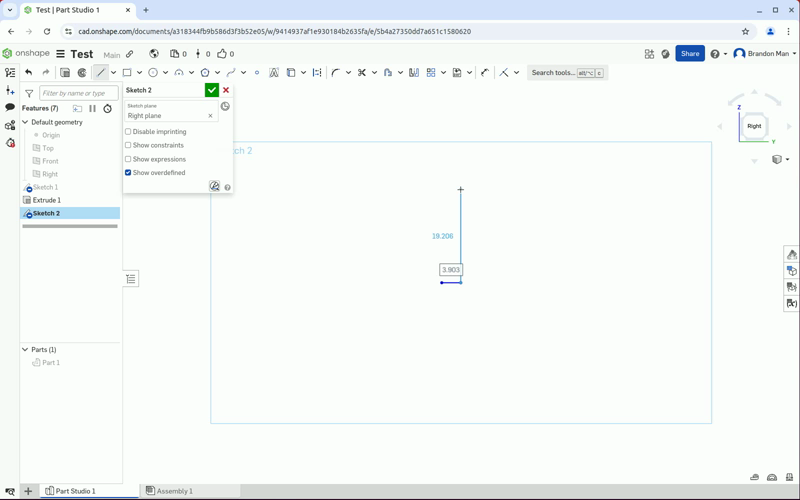
key_down(shift)
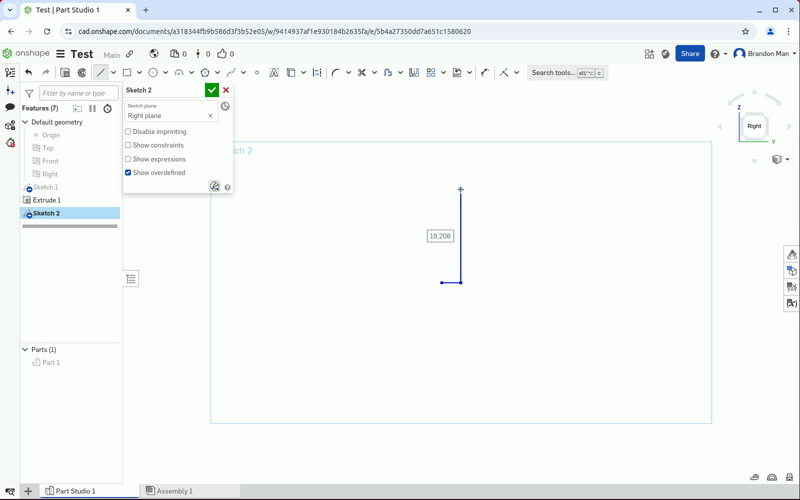
mouse_move(490, 189)
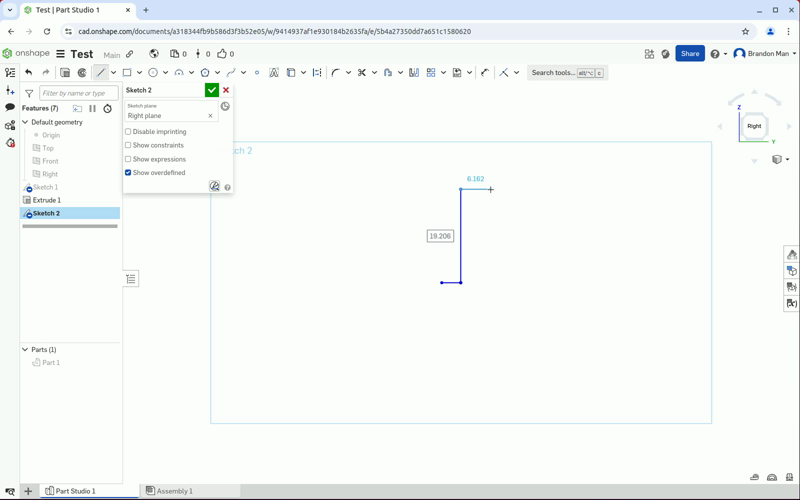
mouse_move(441, 189)
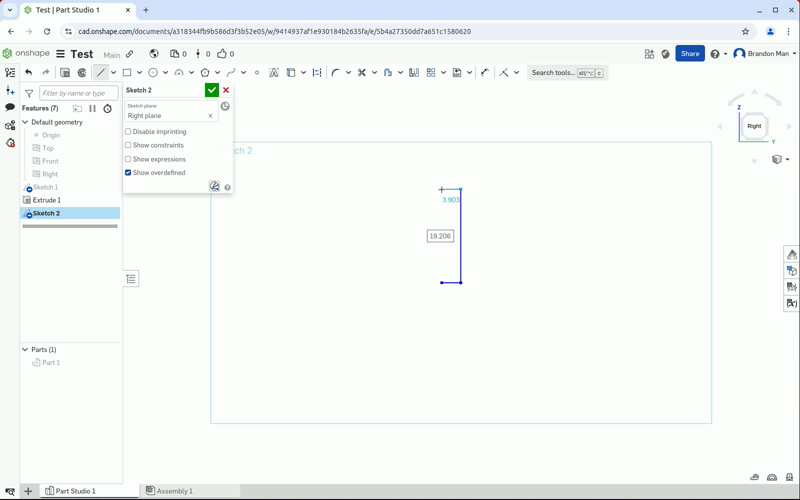
click(441, 189)
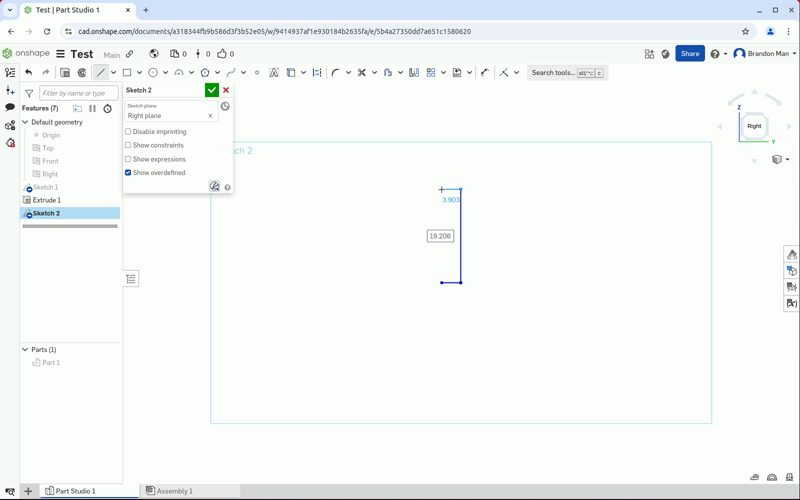
key_up(shift)
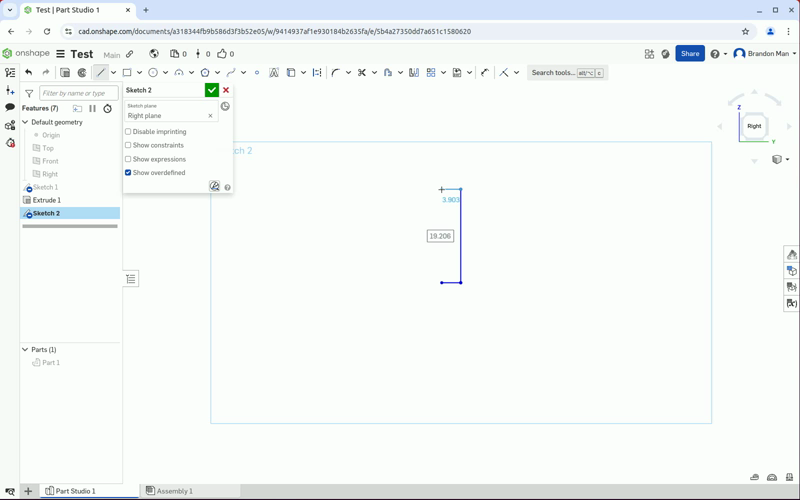
key_down(shift)
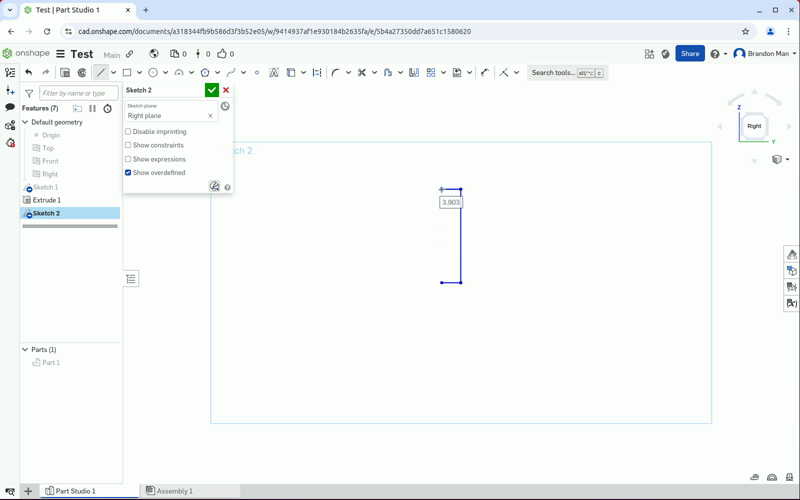
mouse_move(441, 282)
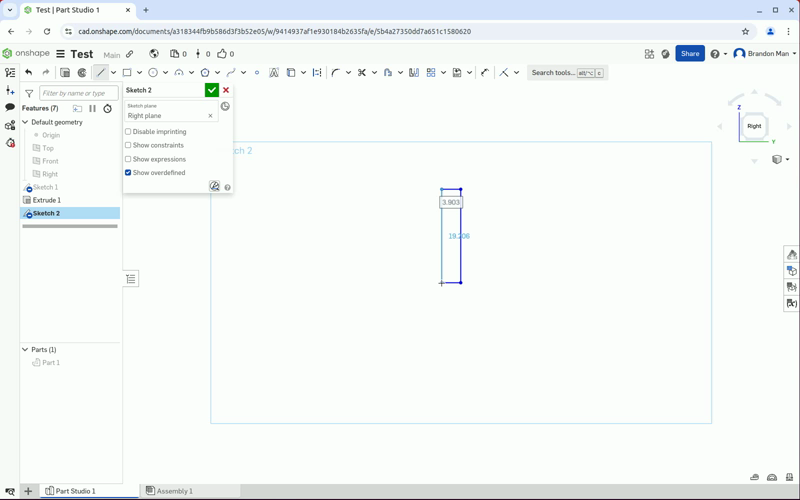
key_up(shift)
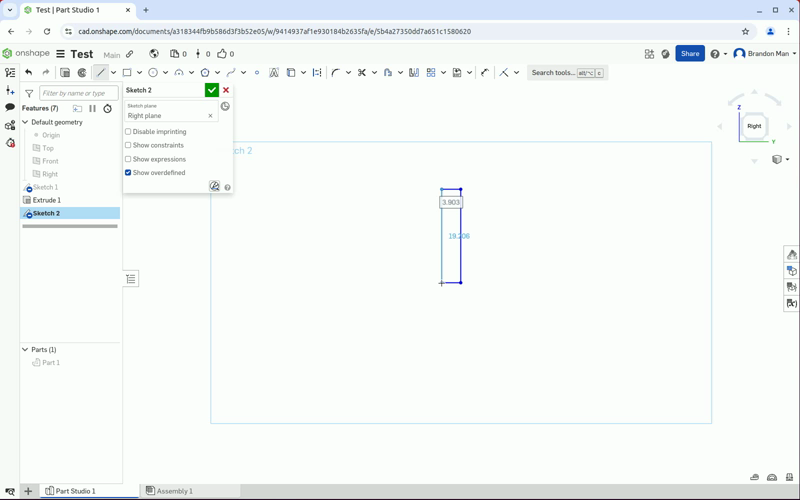
click(441, 282)
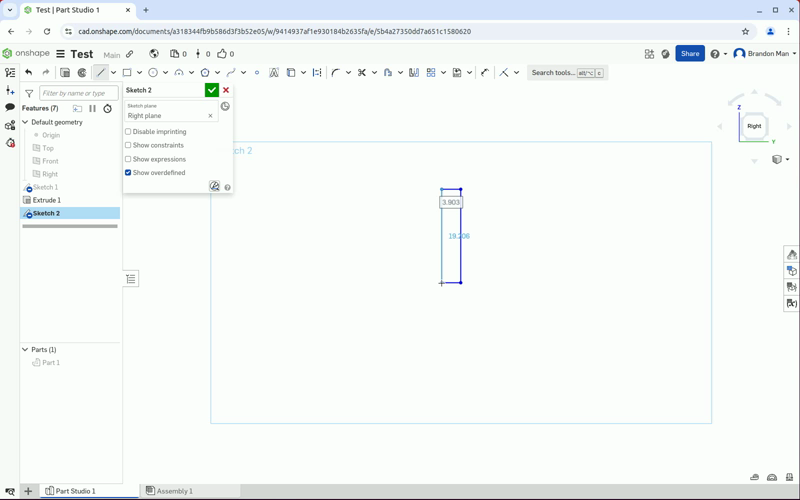
key(esc)
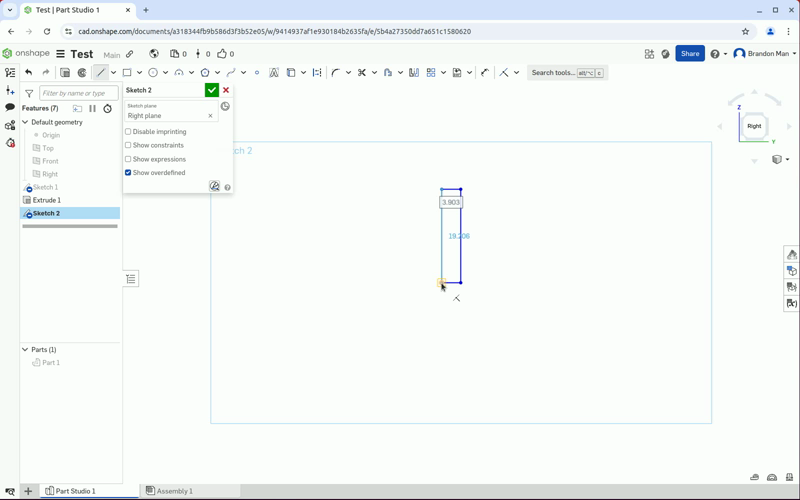
mouse_move(454, 203)
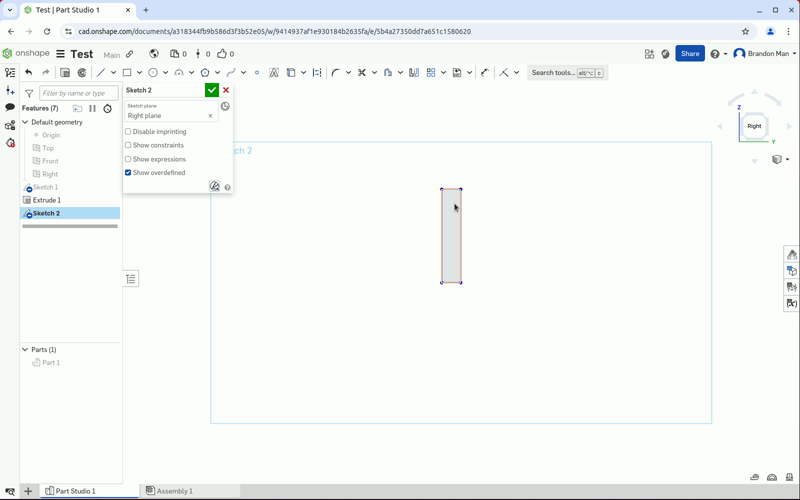
scroll(6)
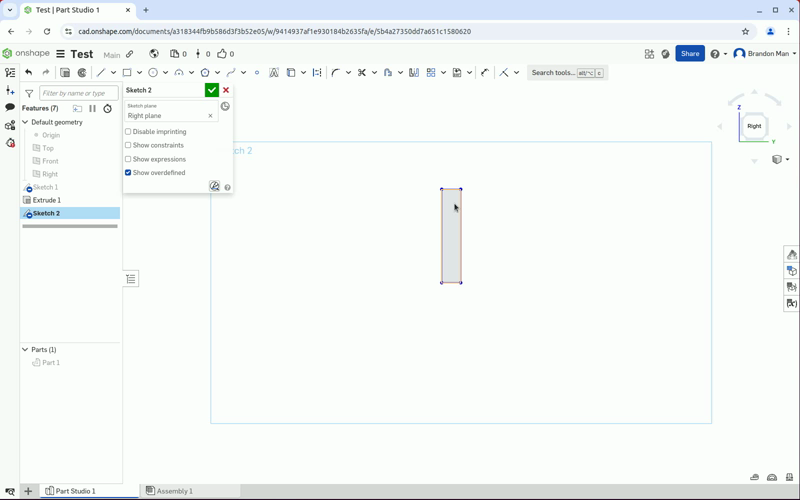
scroll(6)
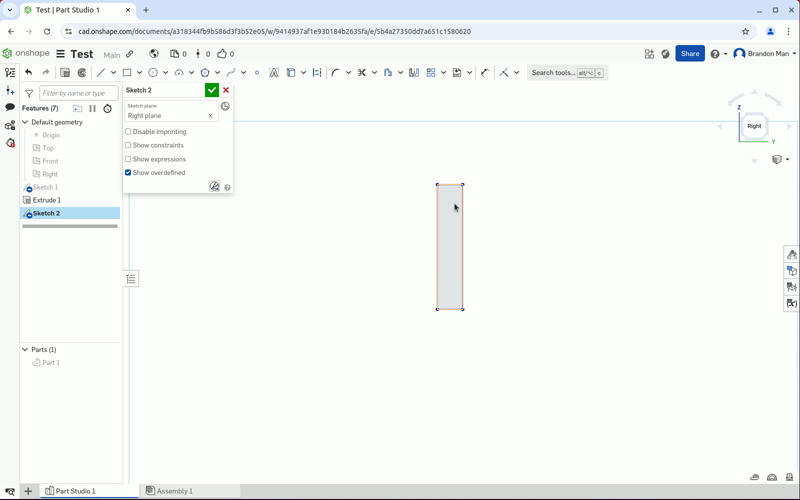
scroll(6)
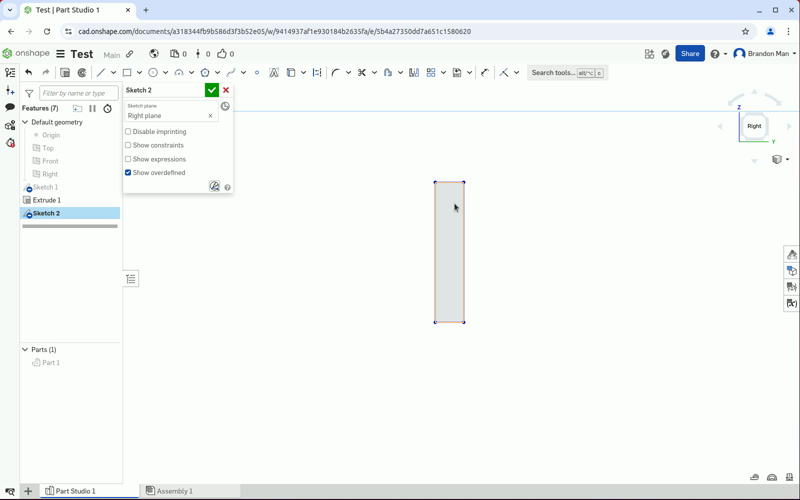
scroll(6)
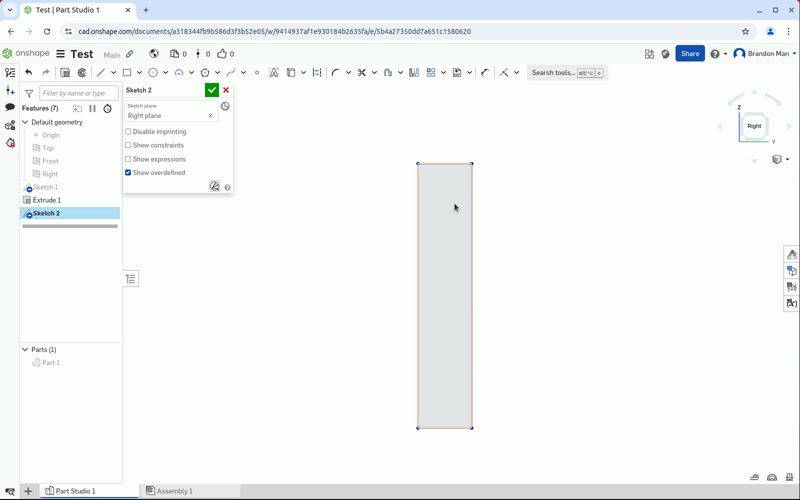
scroll(6)
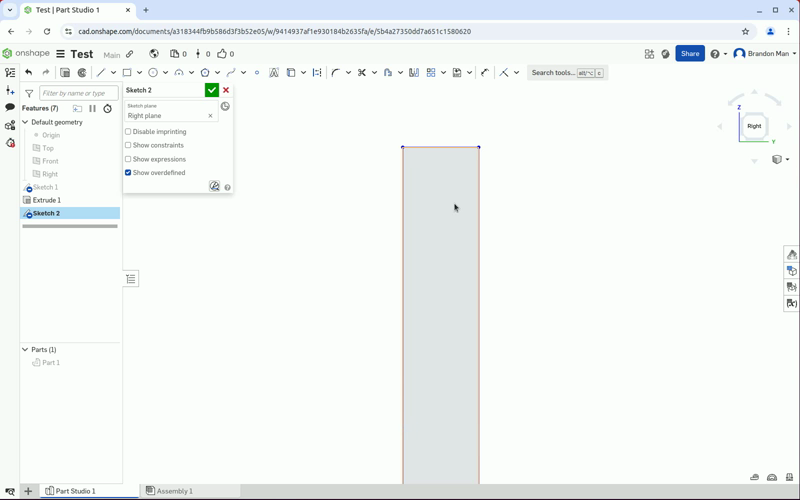
scroll(6)
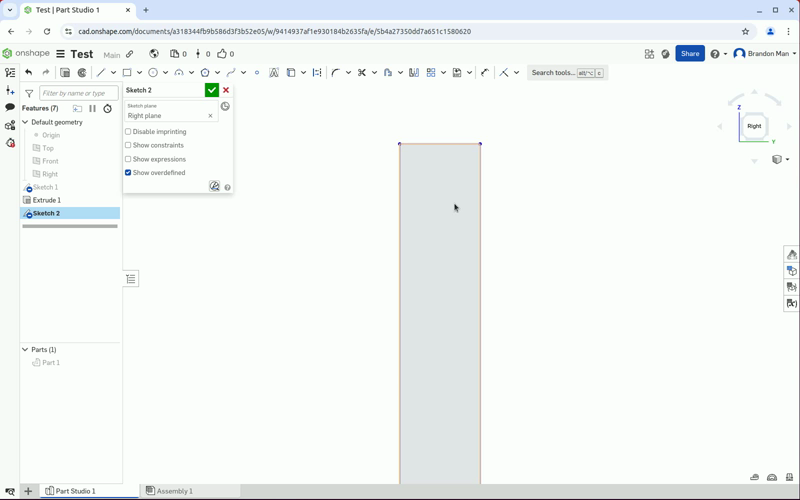
scroll(6)
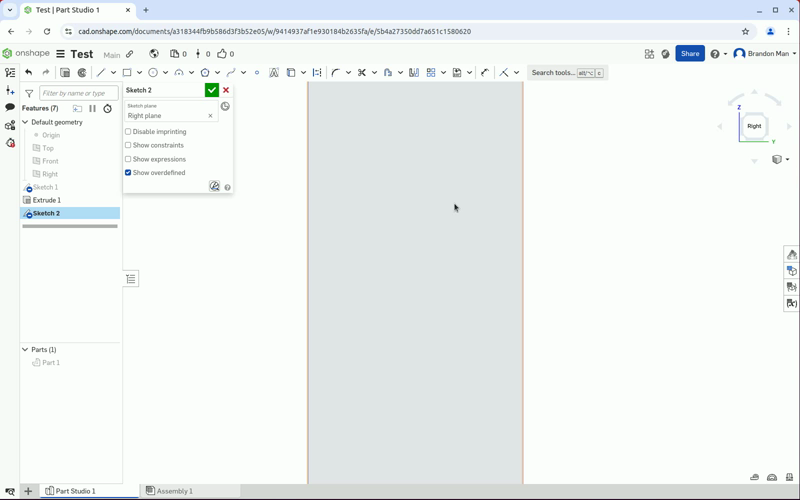
click(454, 203)
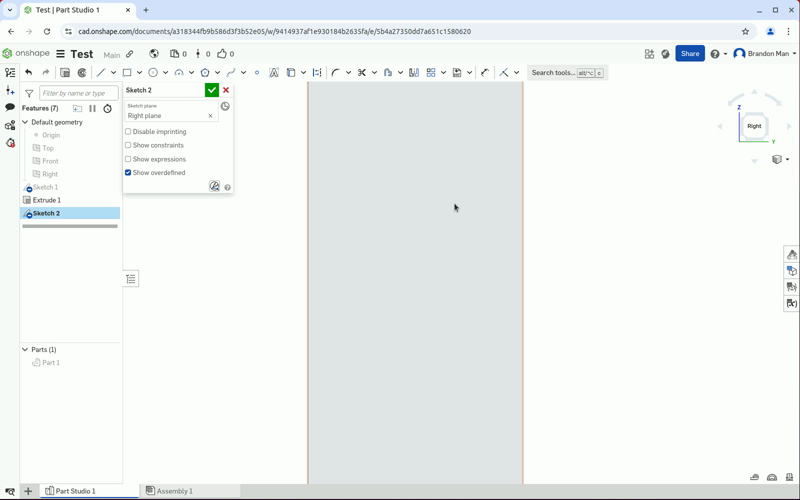
scroll(-6)
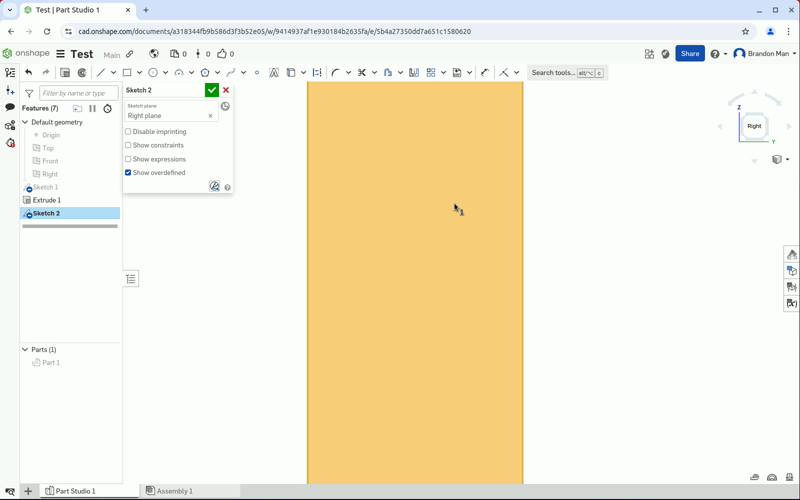
scroll(-6)
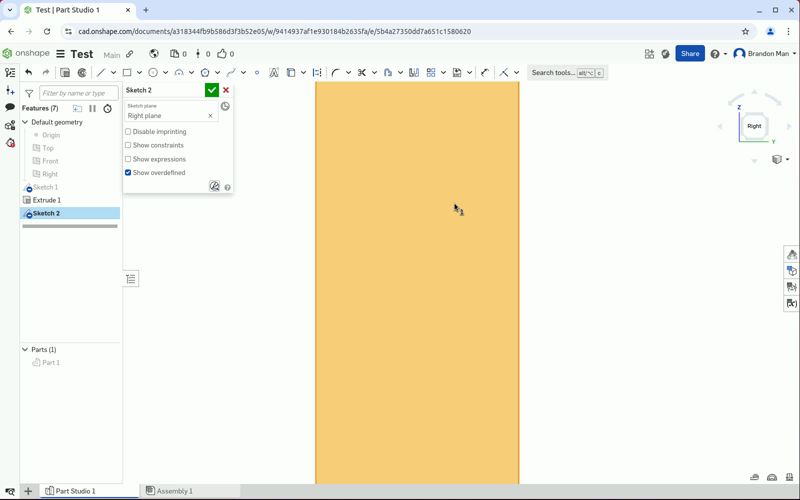
scroll(-6)
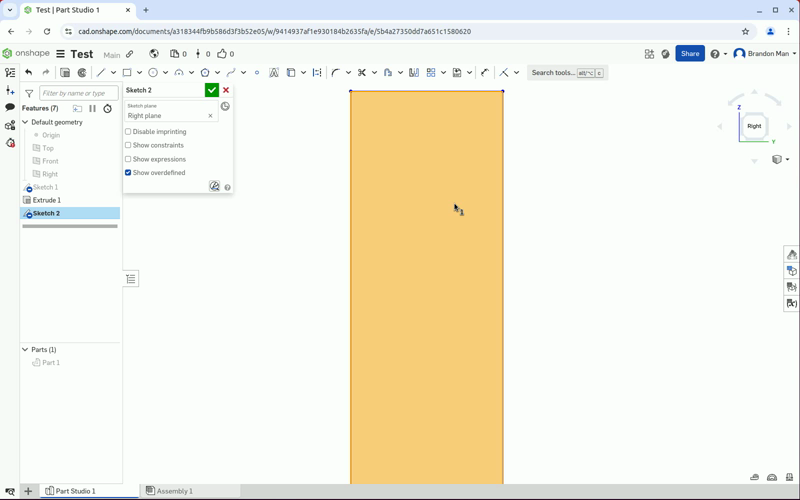
scroll(-6)
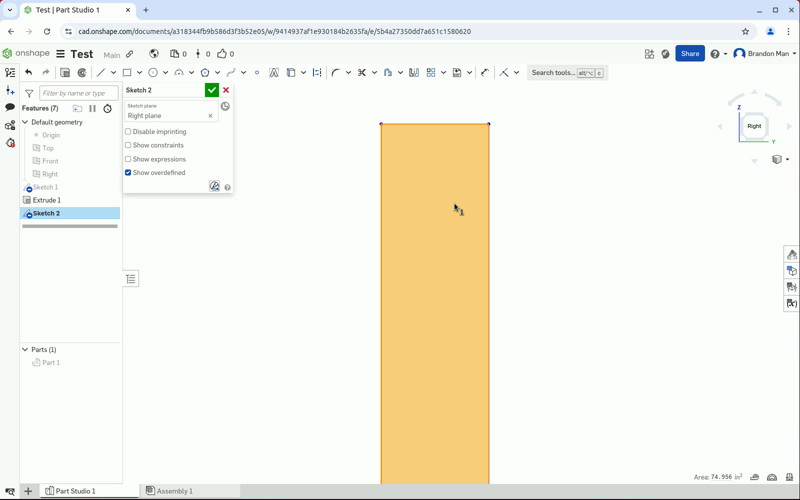
scroll(-6)
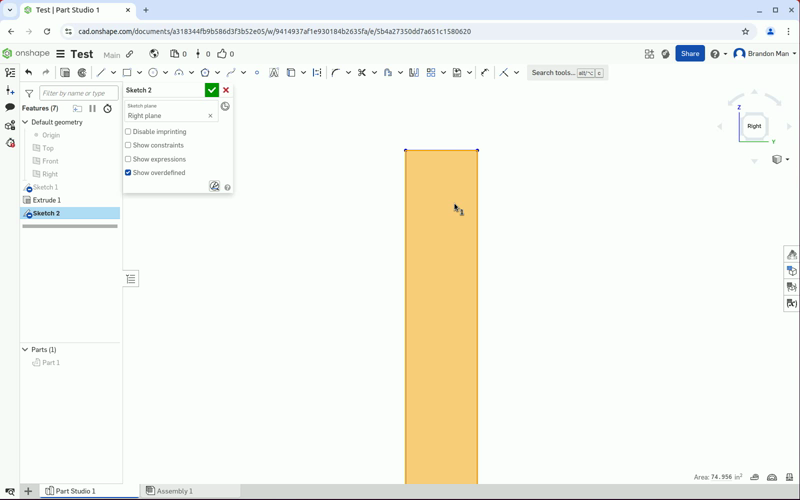
scroll(-6)
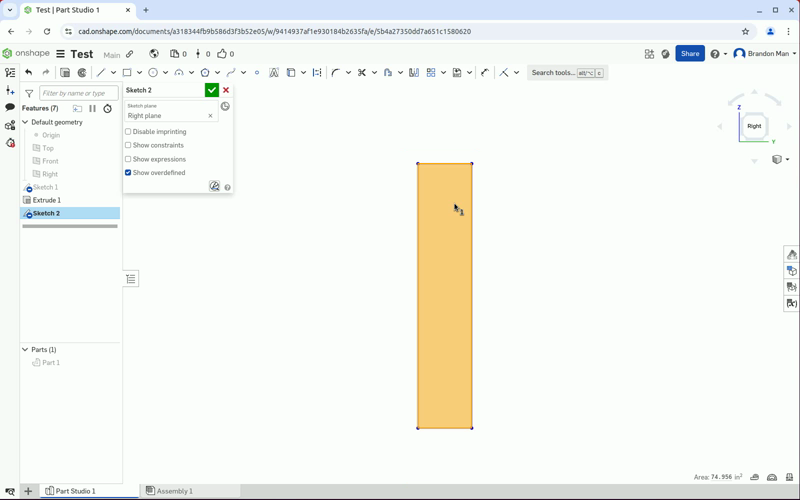
scroll(-6)
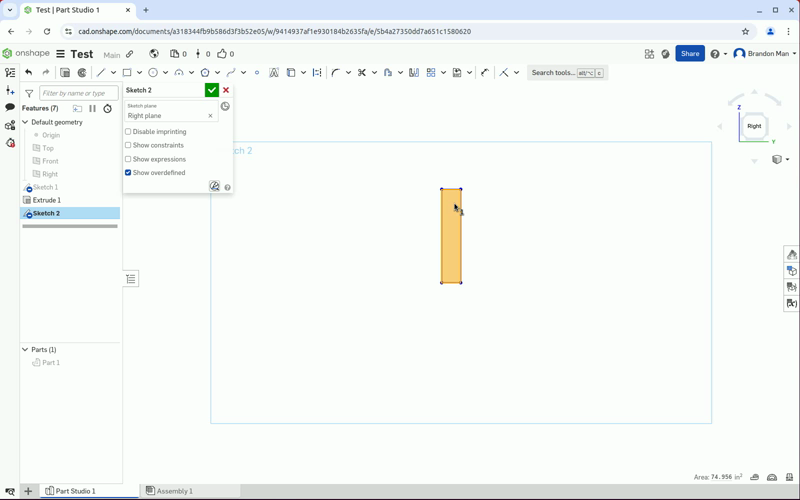
mouse_move(73, 352)
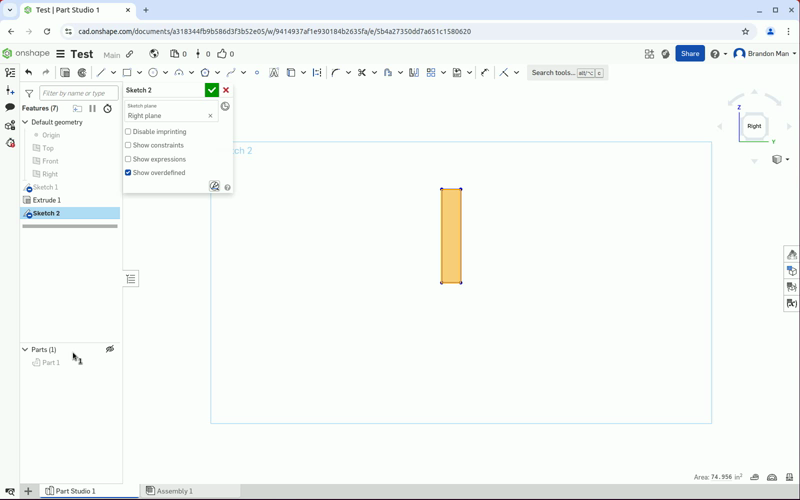
key(shift+y)
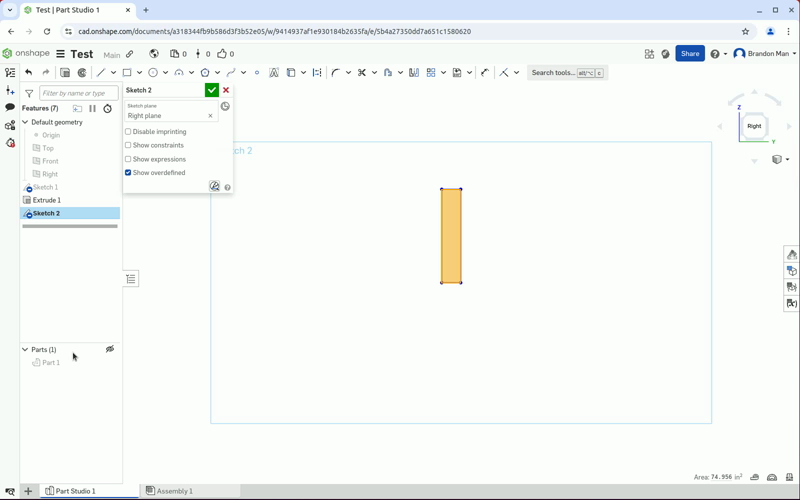
key(shift+e)
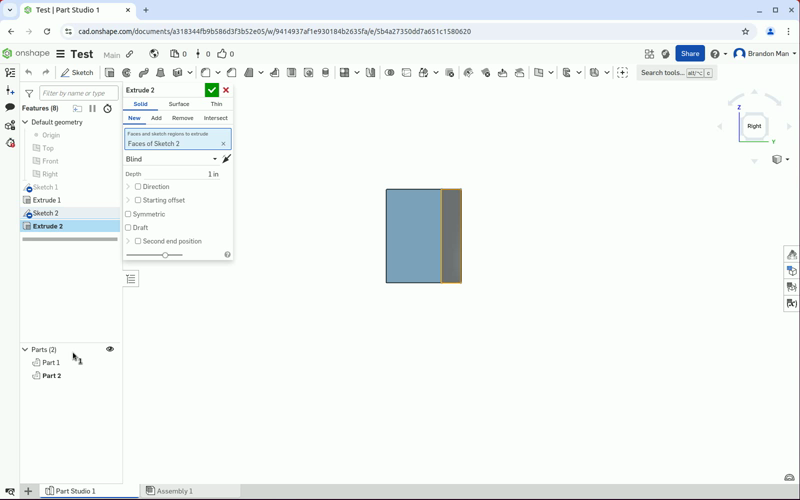
mouse_move(143, 106)
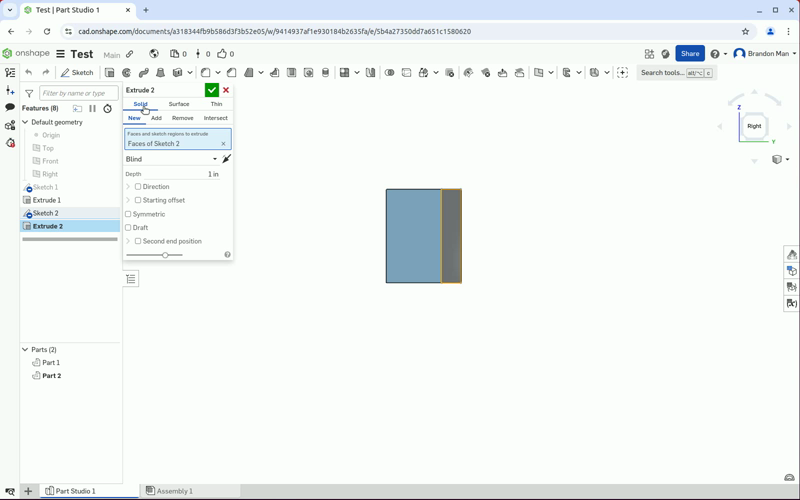
click(143, 106)
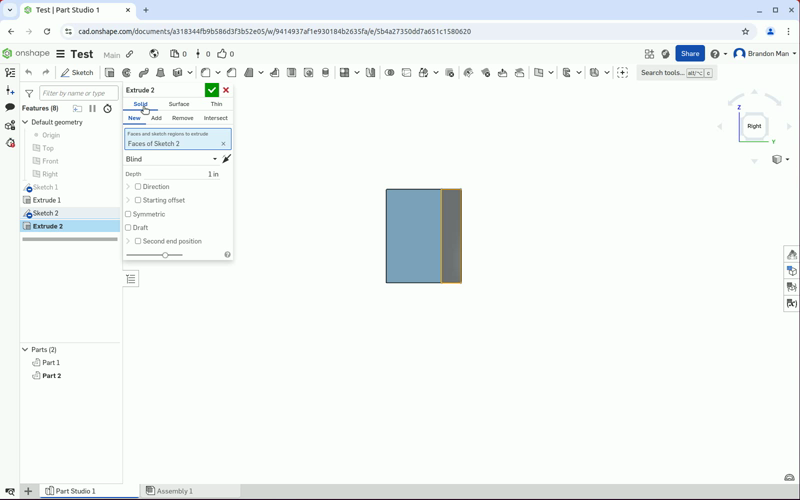
mouse_move(186, 120)
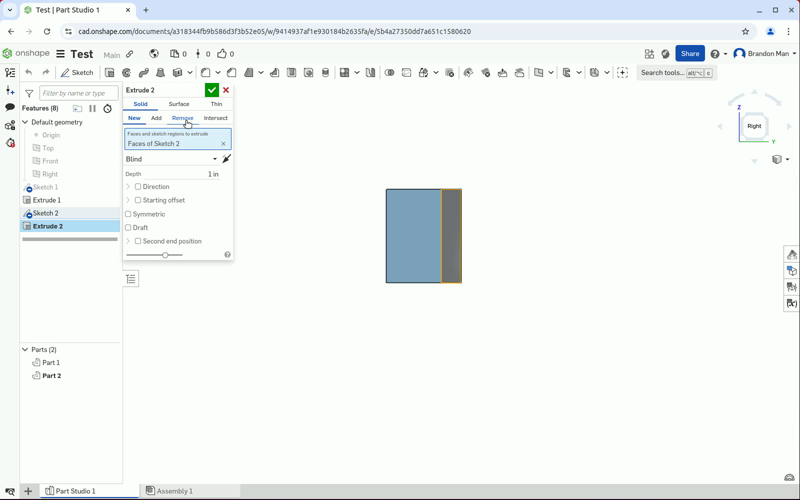
click(186, 120)
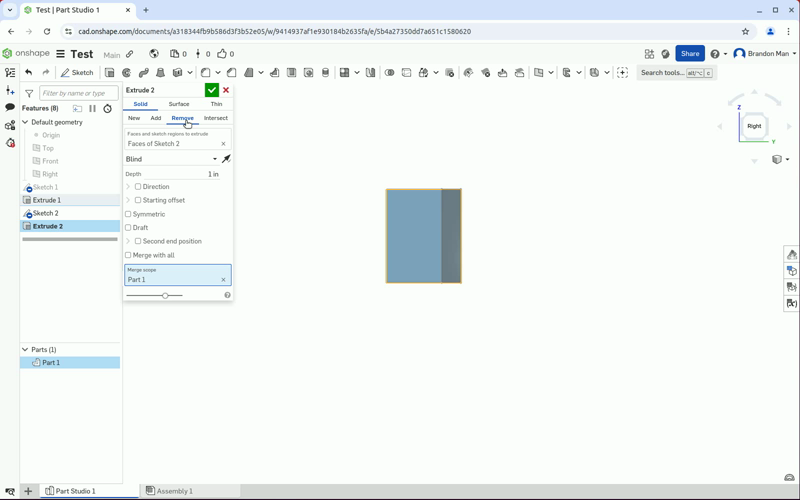
key(tab, 4)
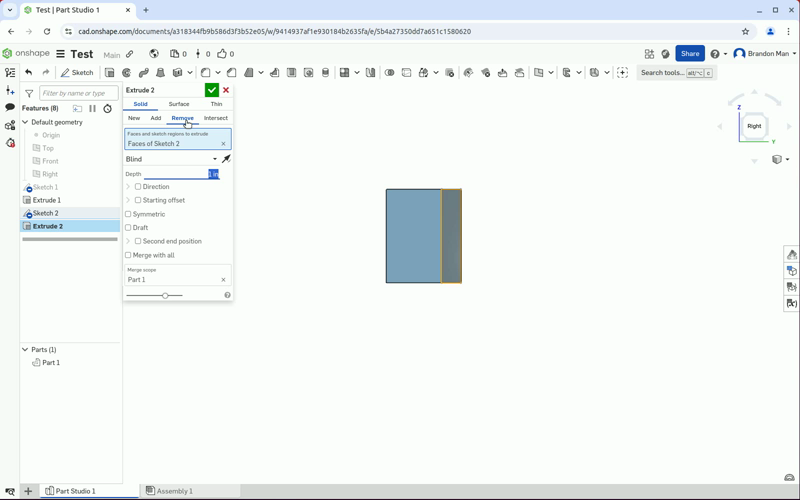
text(15.405)
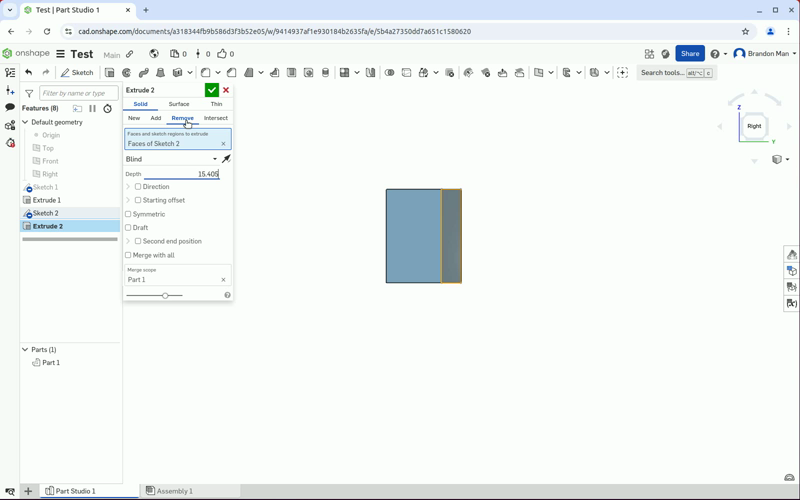
key(tab, 6)
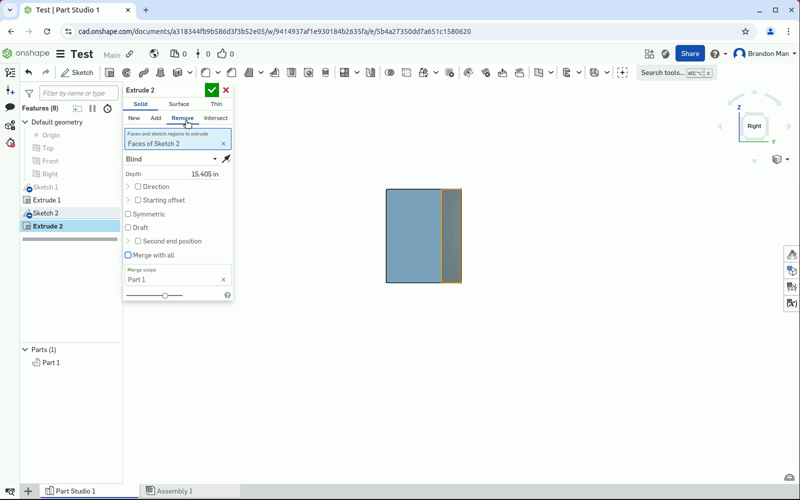
key(space)
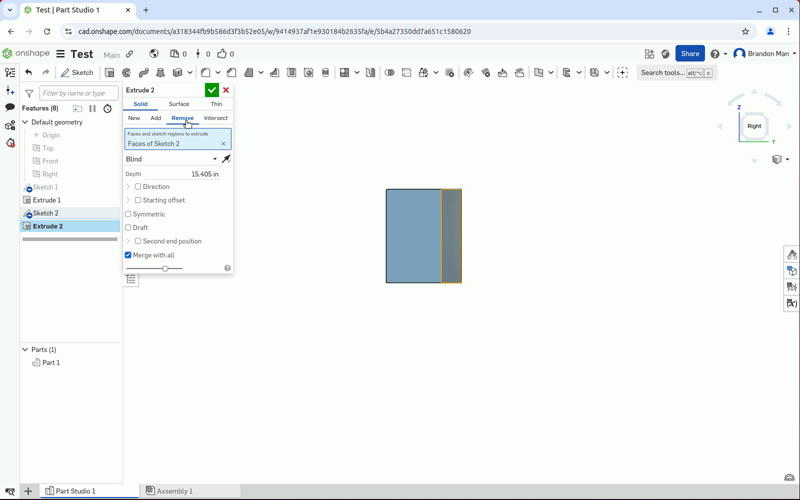
key(enter)
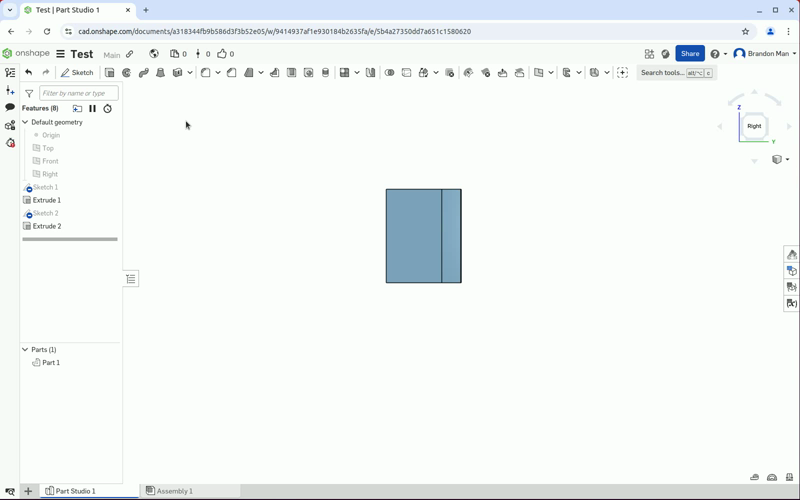
key(shift+h)
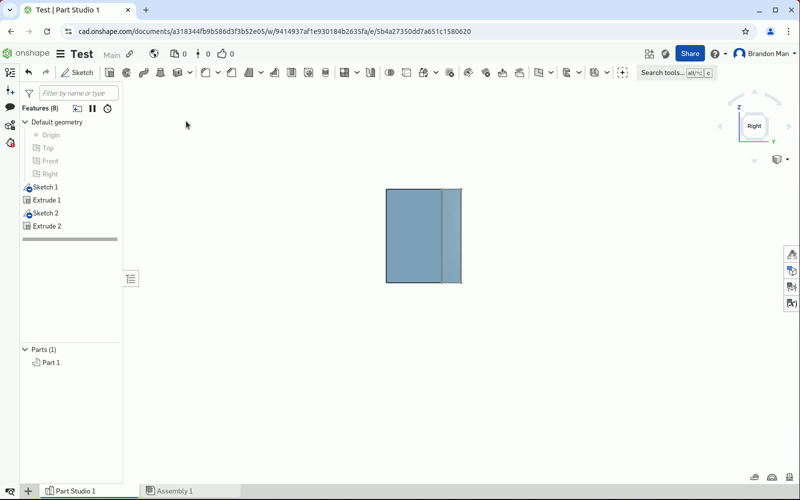
key(shift+h)
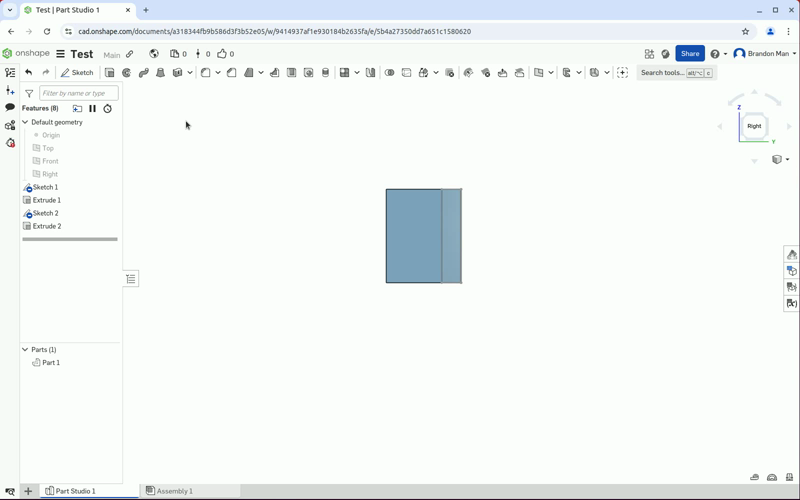
key(shift+7)
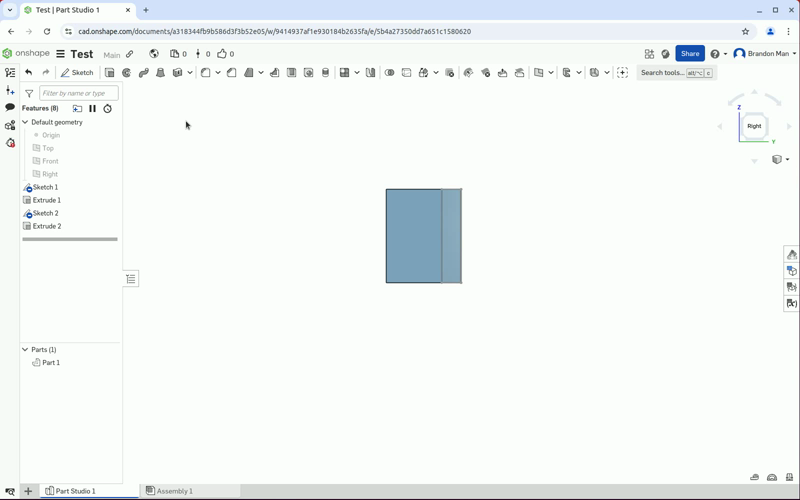
key(right, 2)
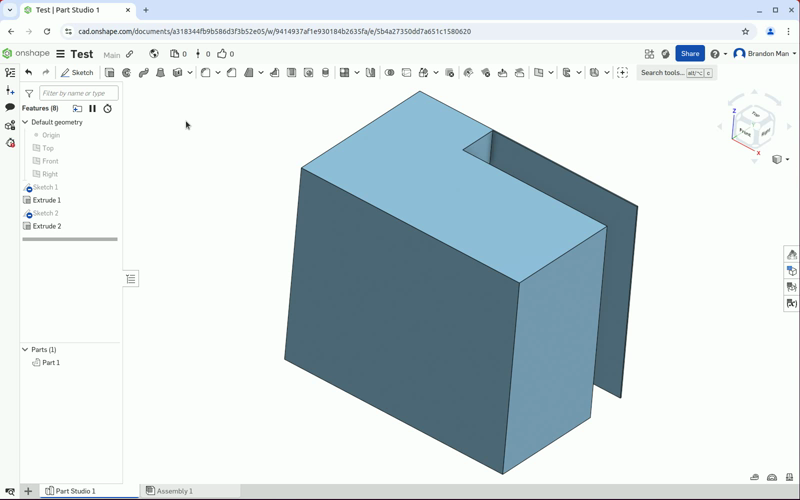
key(down, 2)
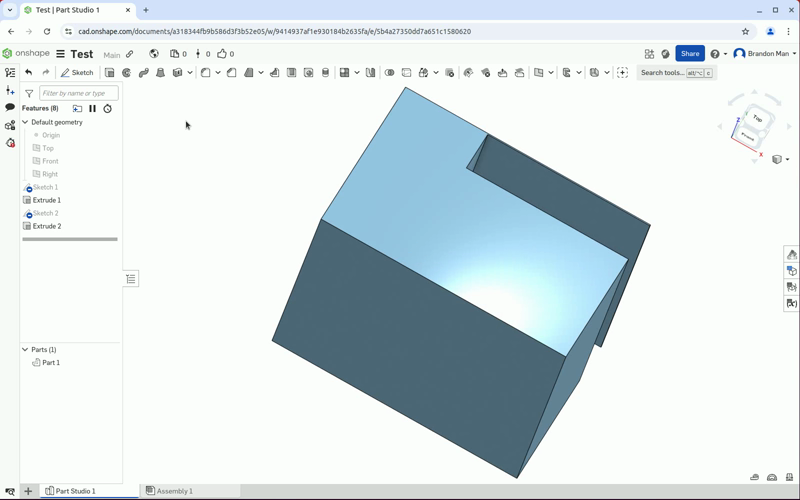
key(up, 2)
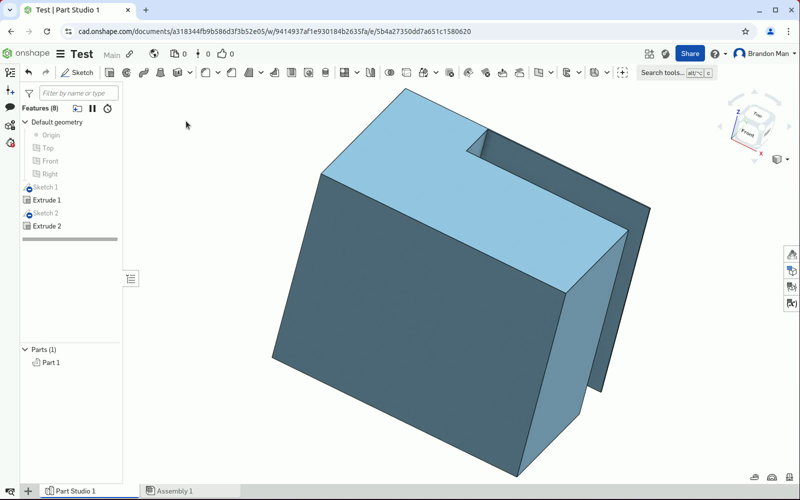
key(left, 2)
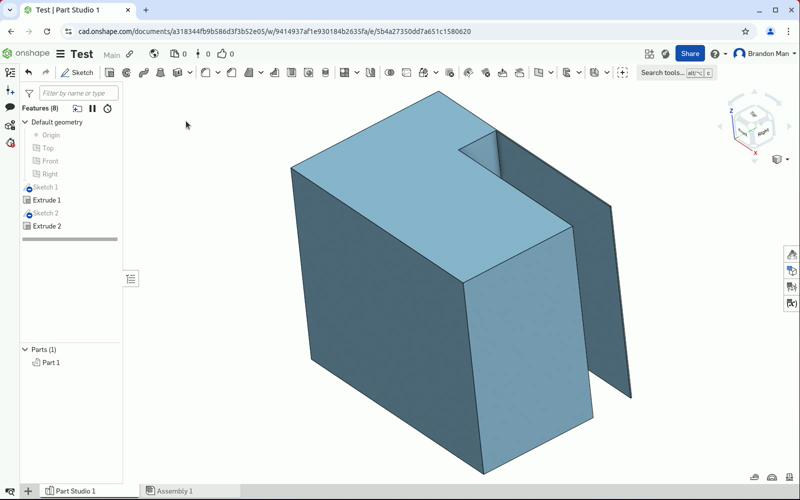
mouse_move(73, 189)
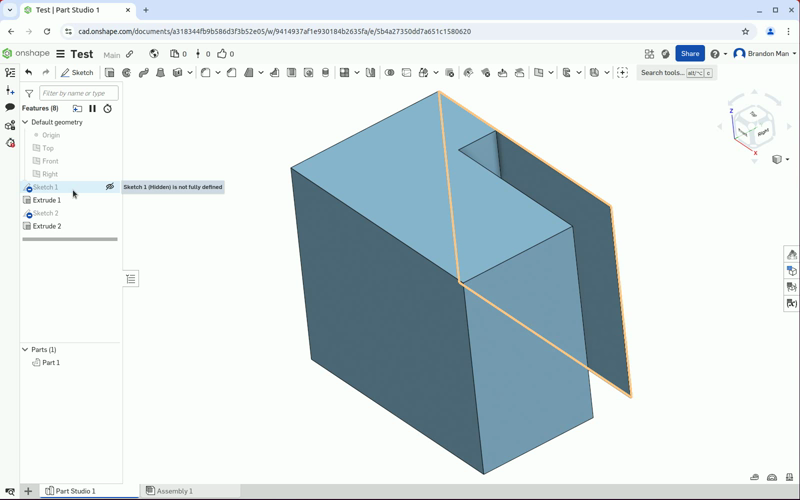
click(73, 189)